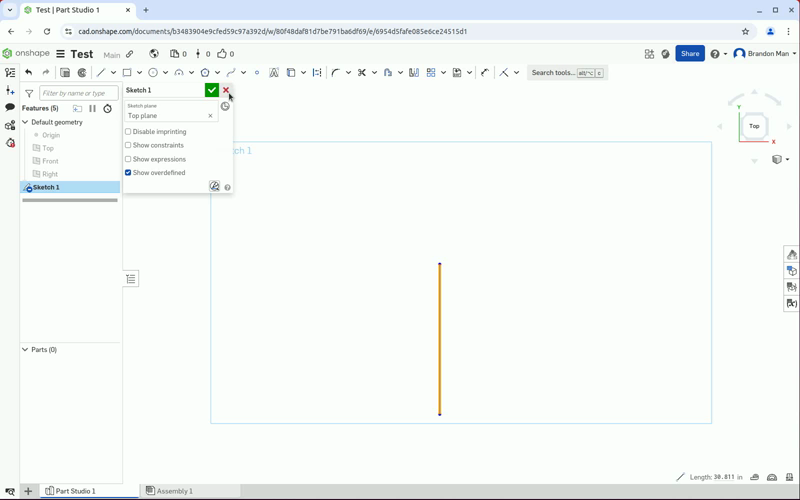
key(shift+h)
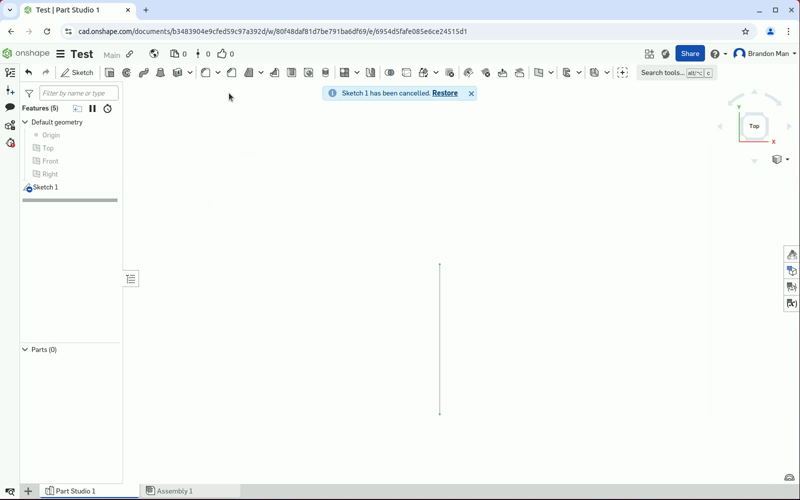
mouse_move(73, 352)
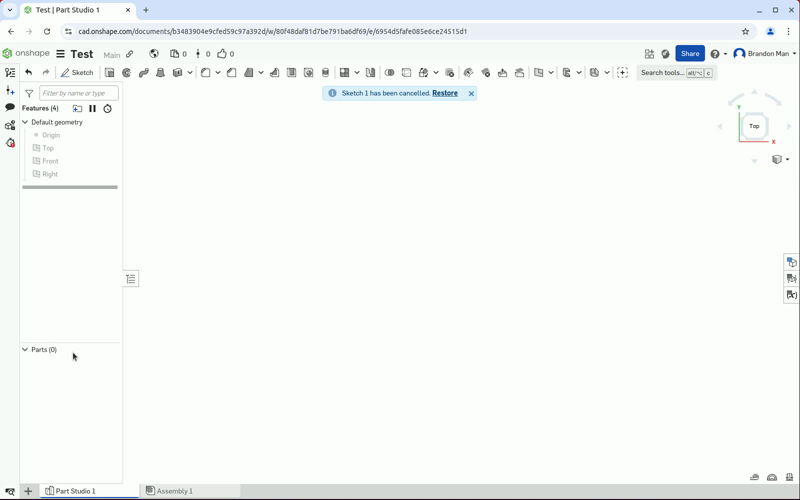
key(y)
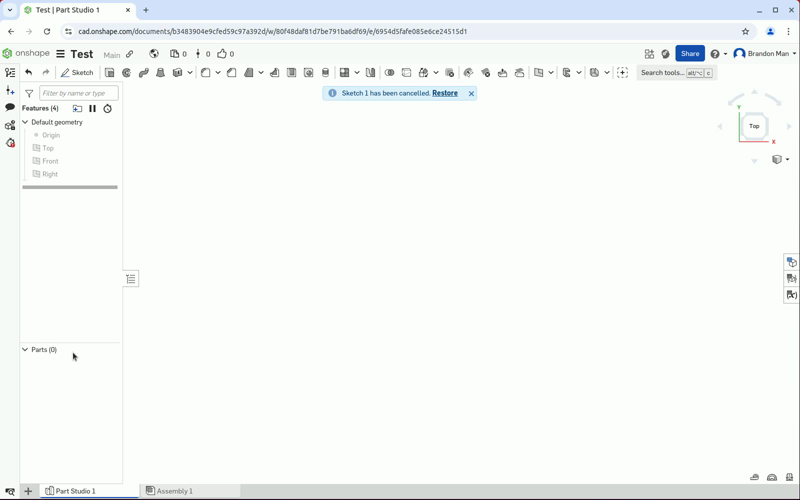
key(shift+p)
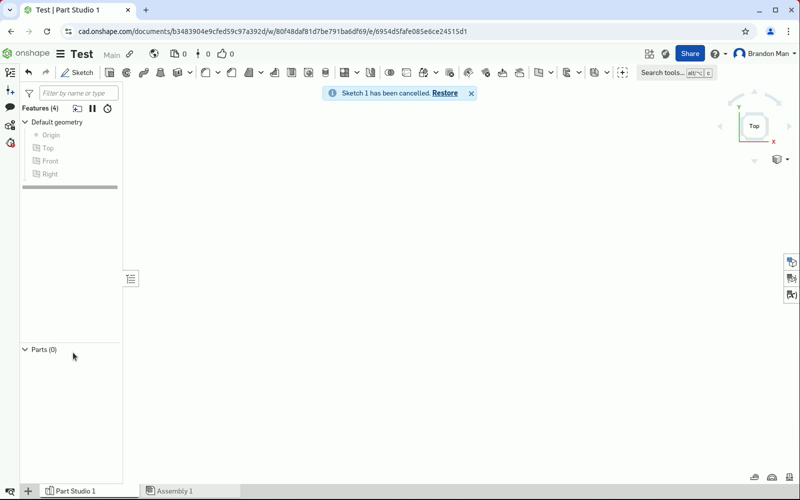
key(space)
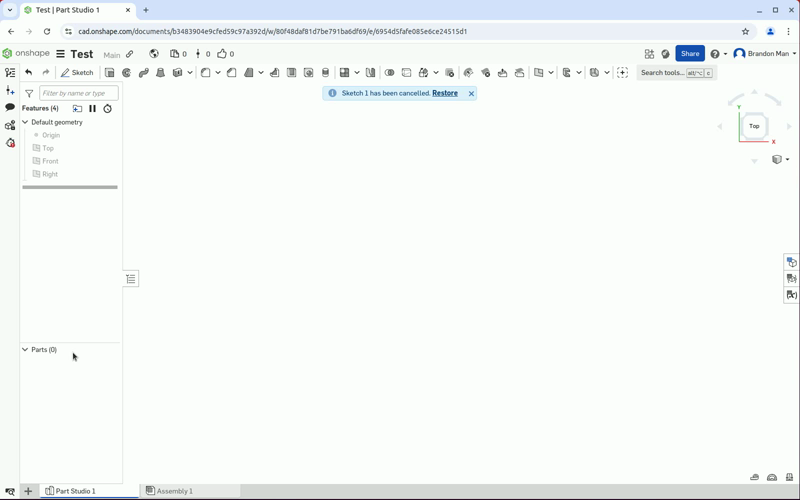
key_down(shift)
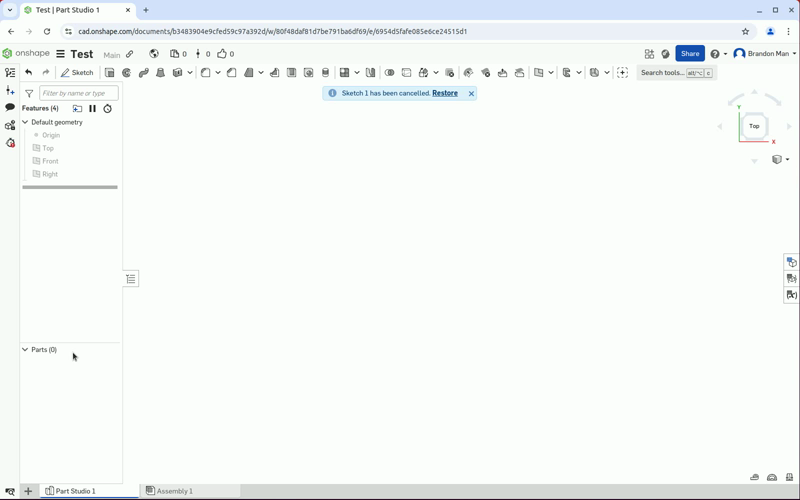
key(up)
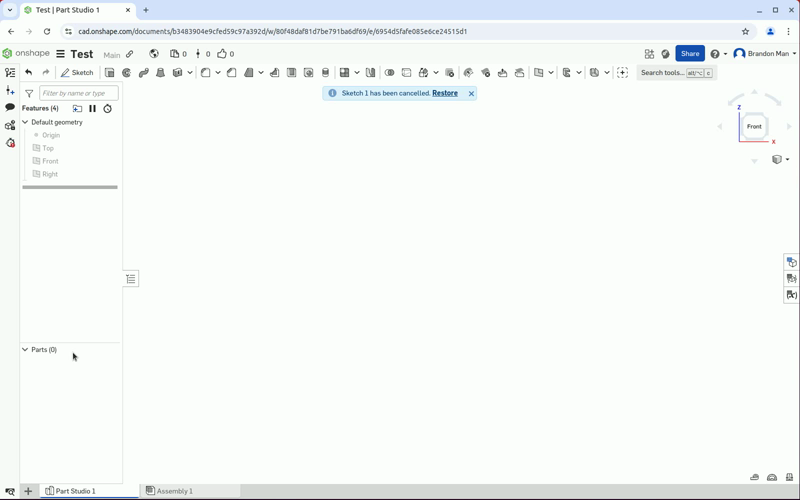
key_up(shift)
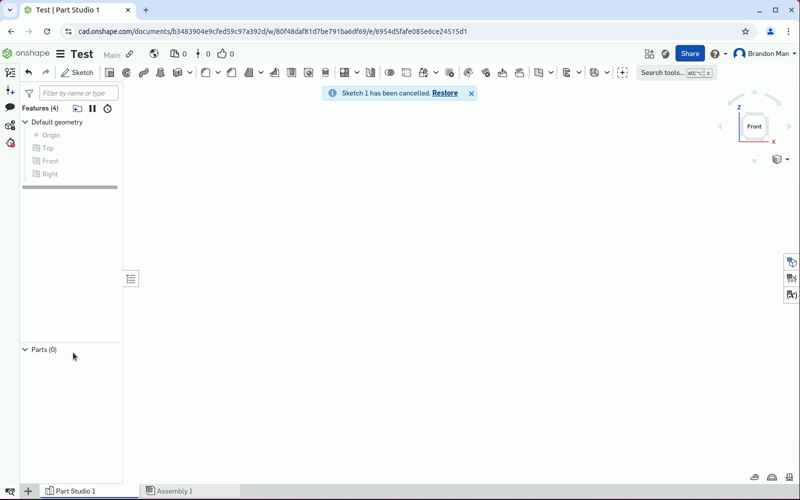
mouse_move(73, 352)
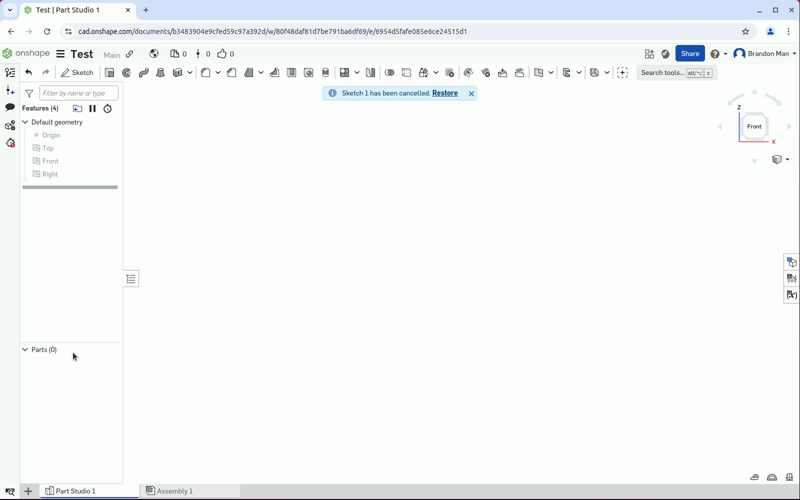
key(shift+y)
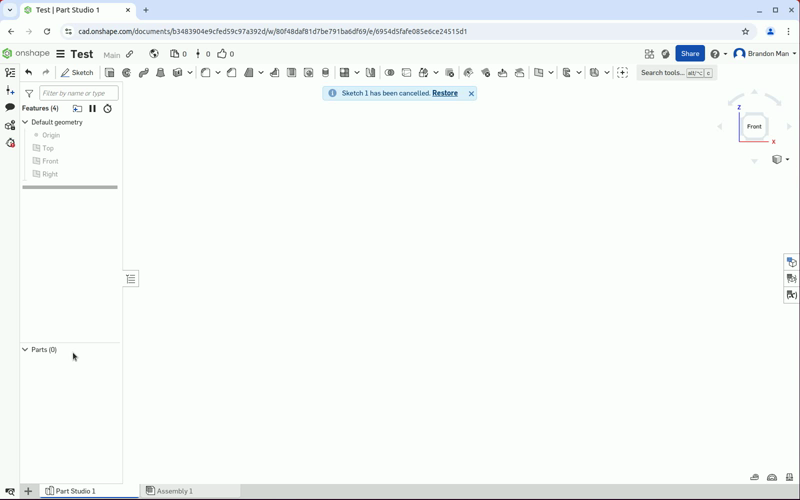
key(shift+s)
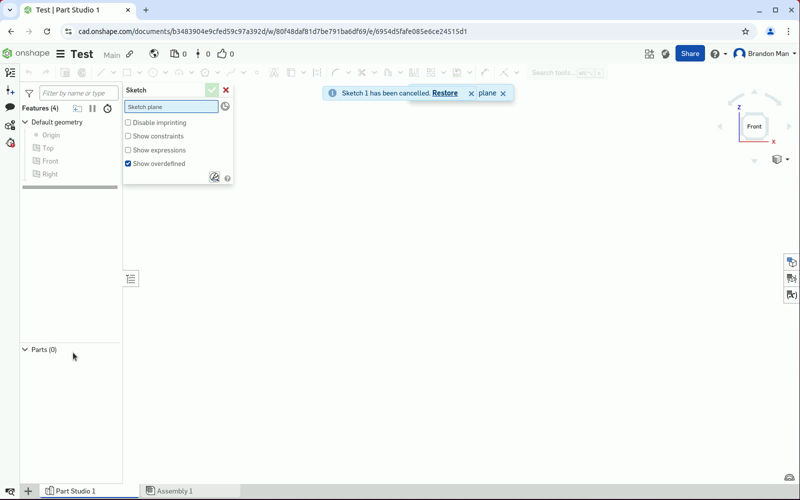
mouse_move(73, 163)
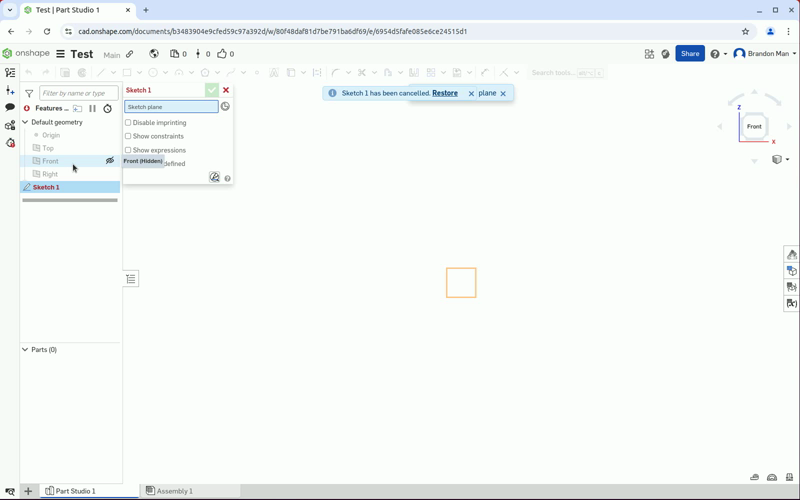
click(73, 163)
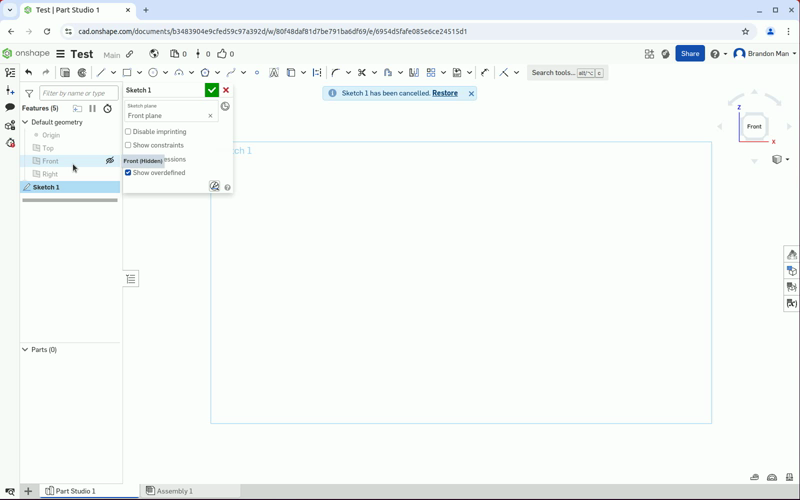
mouse_move(73, 352)
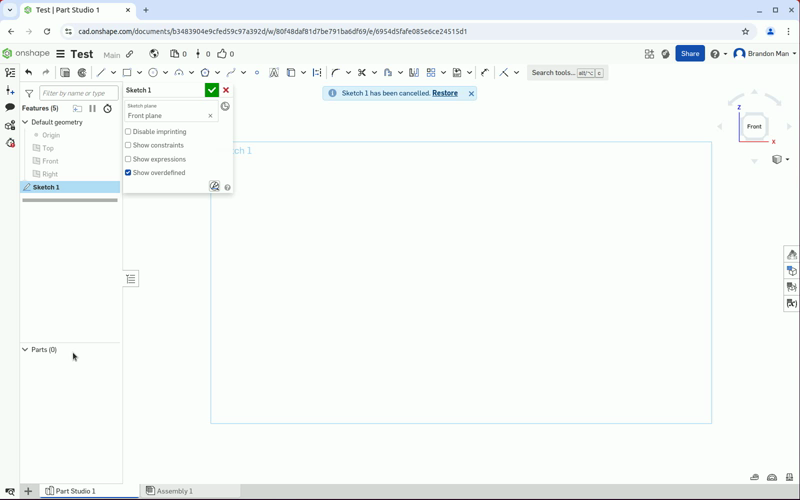
key(y)
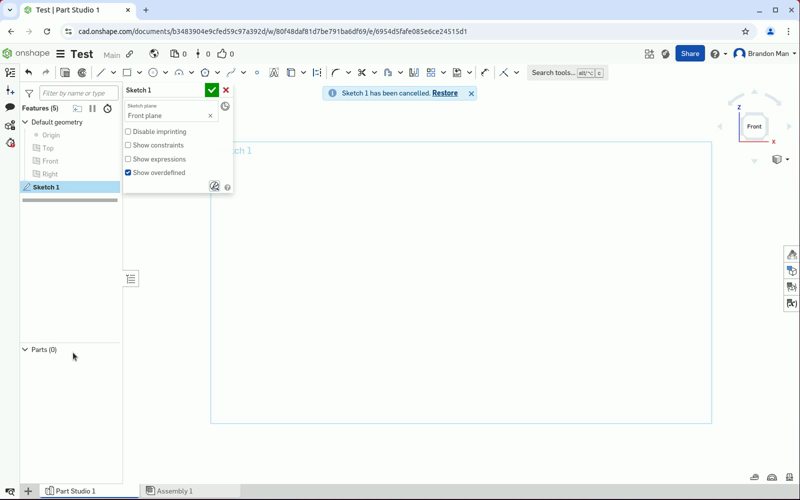
key(l)
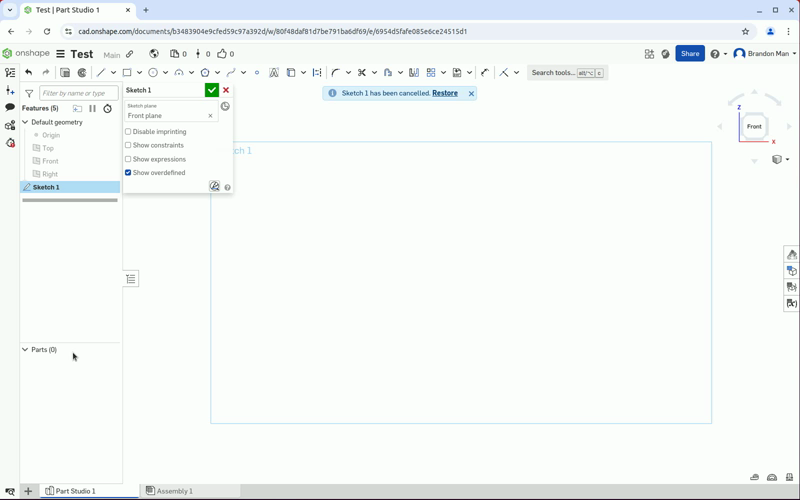
key_down(shift)
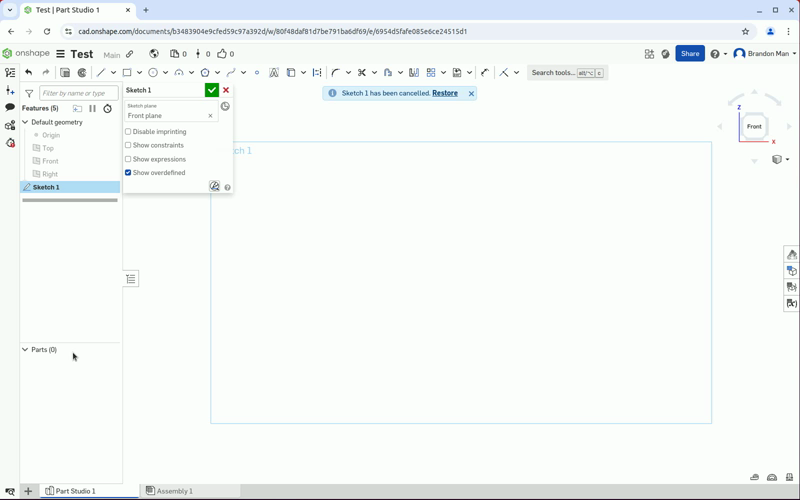
mouse_move(436, 232)
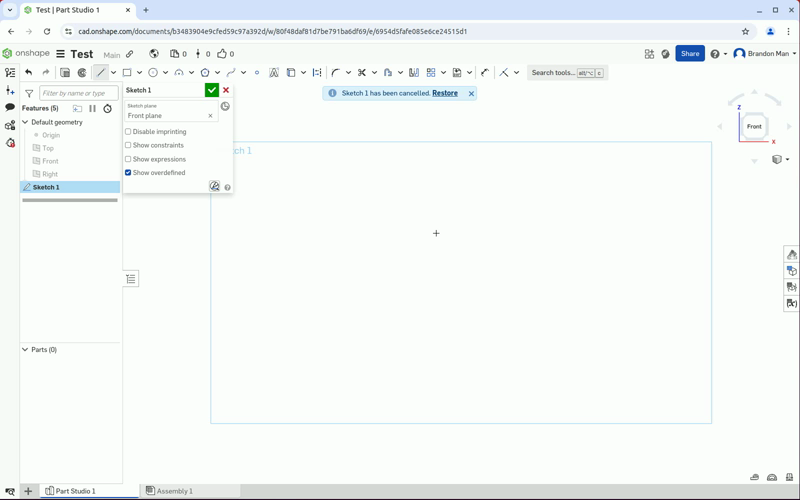
click(436, 232)
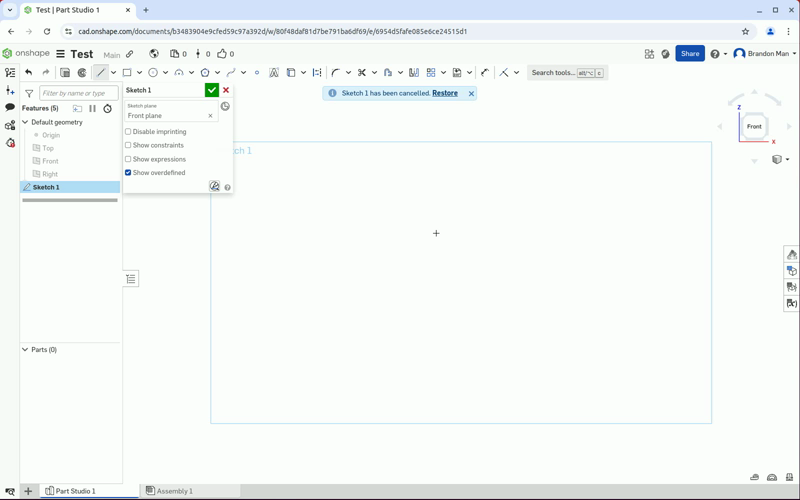
key_up(shift)
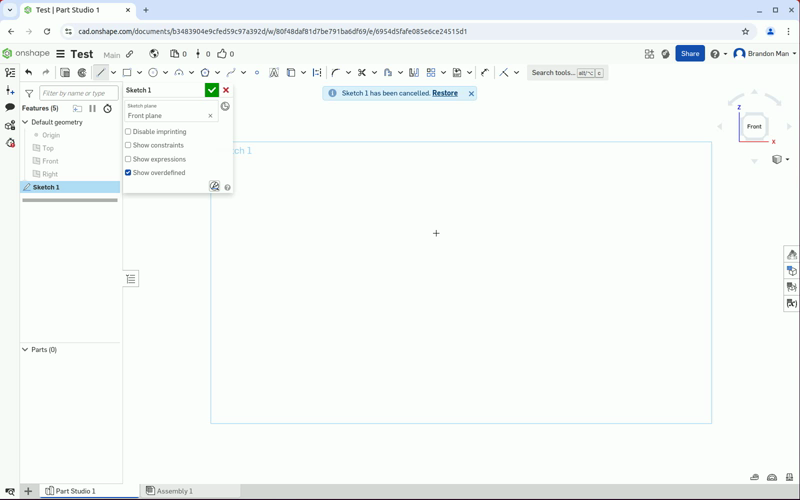
key_down(shift)
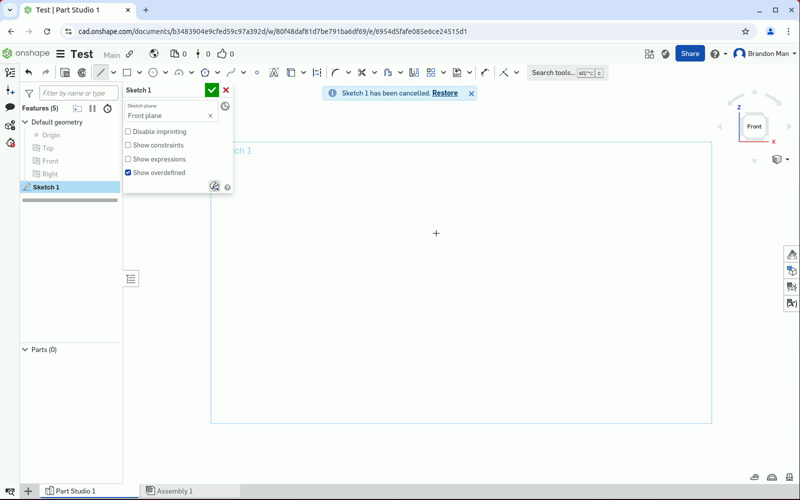
mouse_move(466, 232)
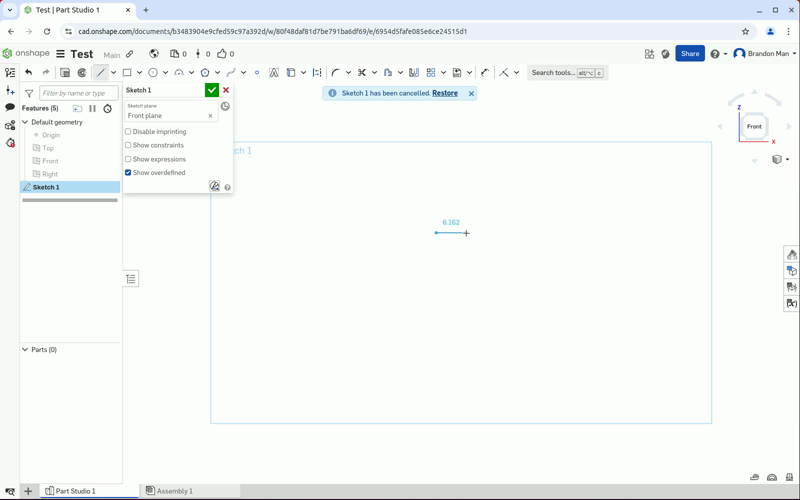
mouse_move(460, 232)
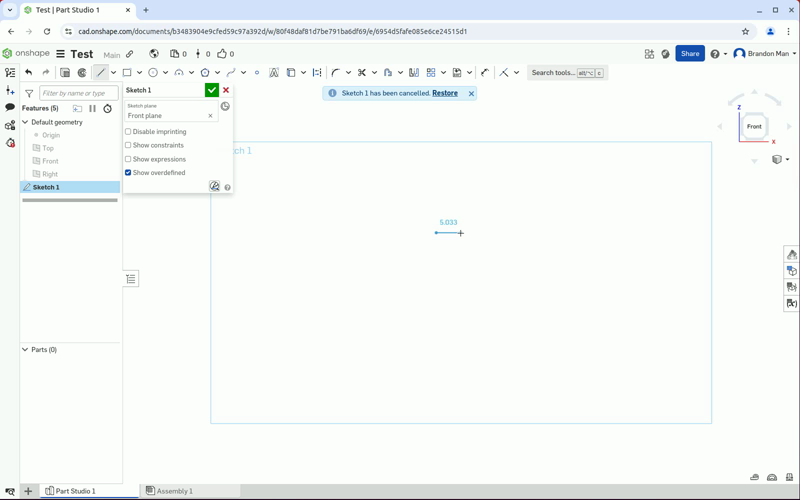
click(460, 232)
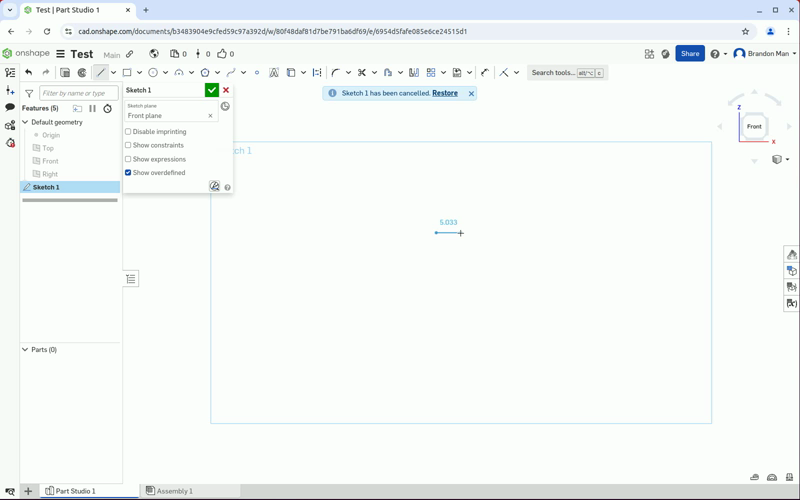
key_up(shift)
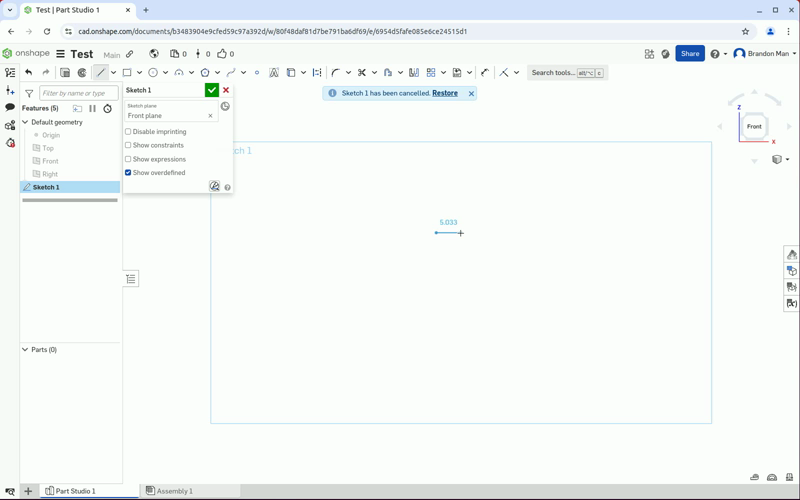
key_down(shift)
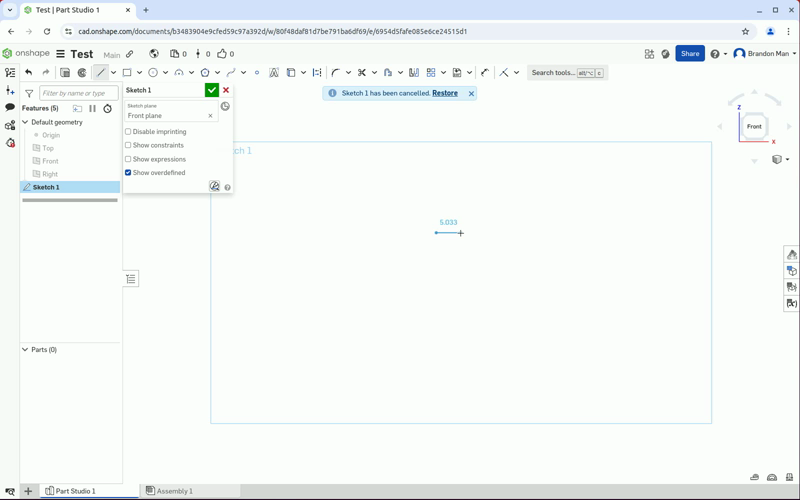
mouse_move(490, 232)
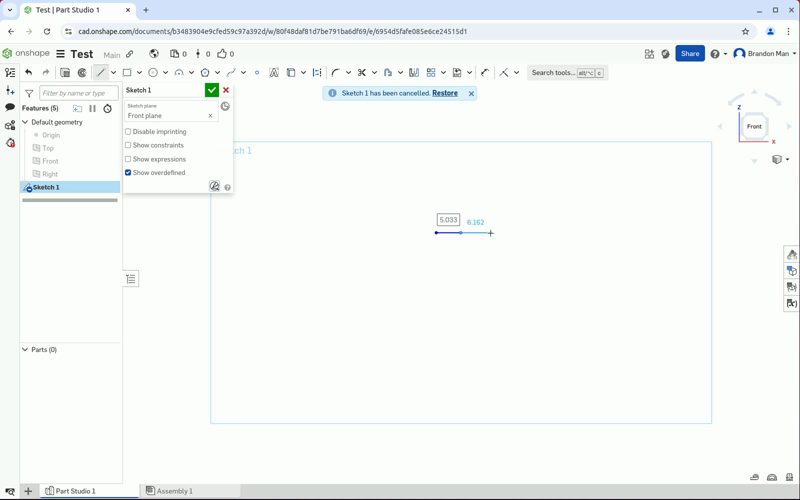
mouse_move(460, 282)
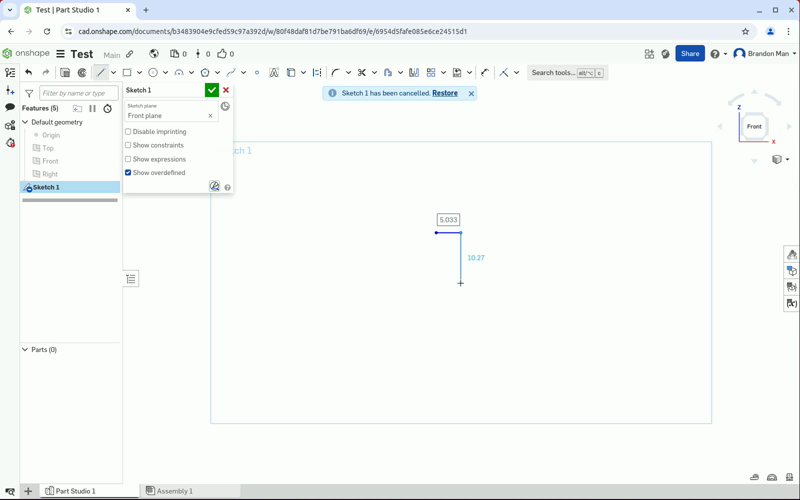
click(460, 282)
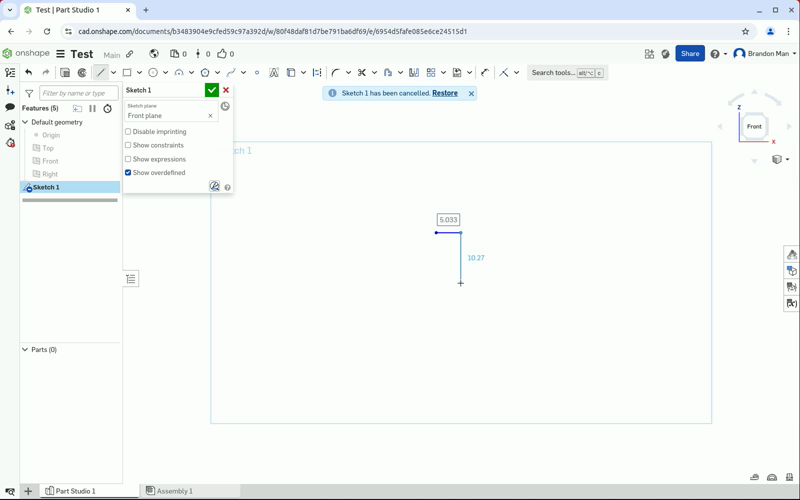
key_up(shift)
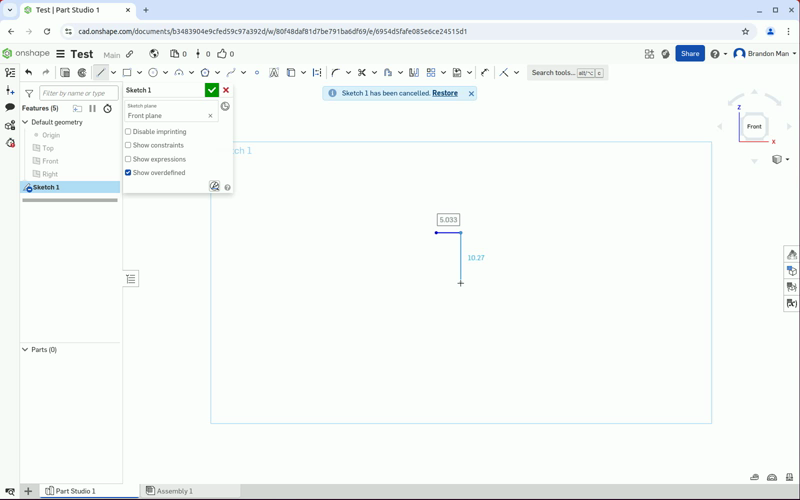
key_down(shift)
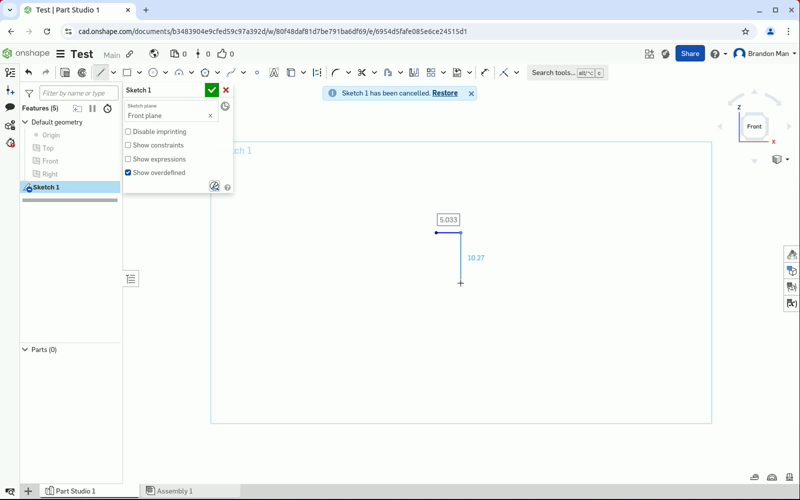
mouse_move(573, 282)
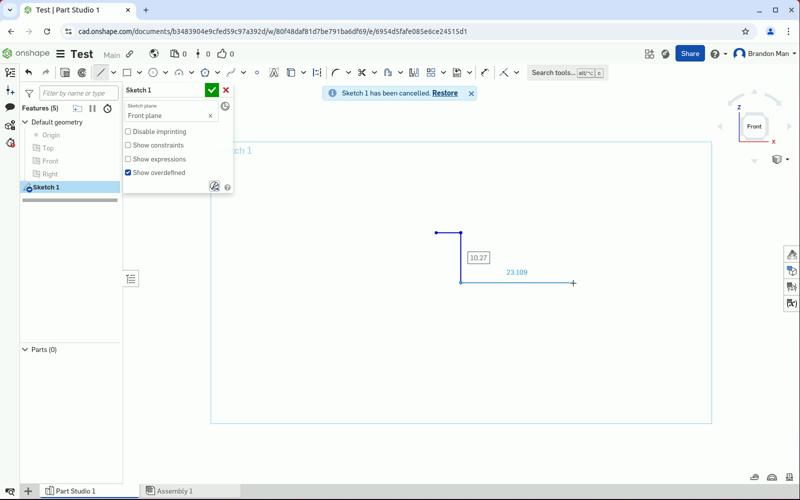
click(573, 282)
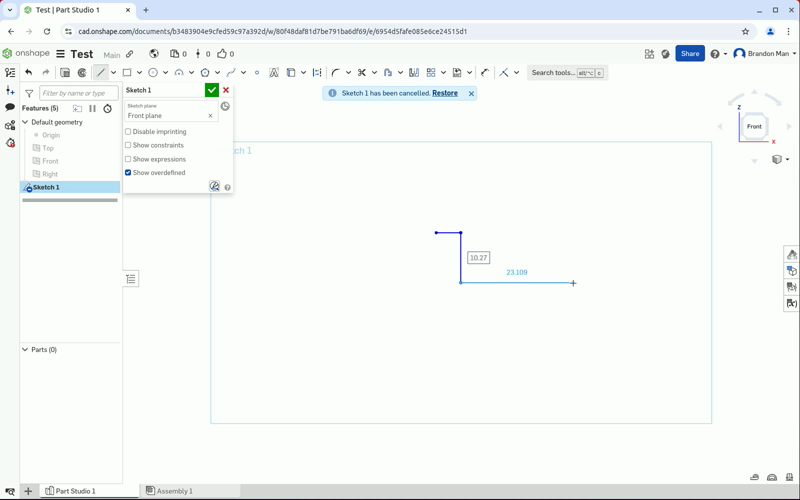
key_up(shift)
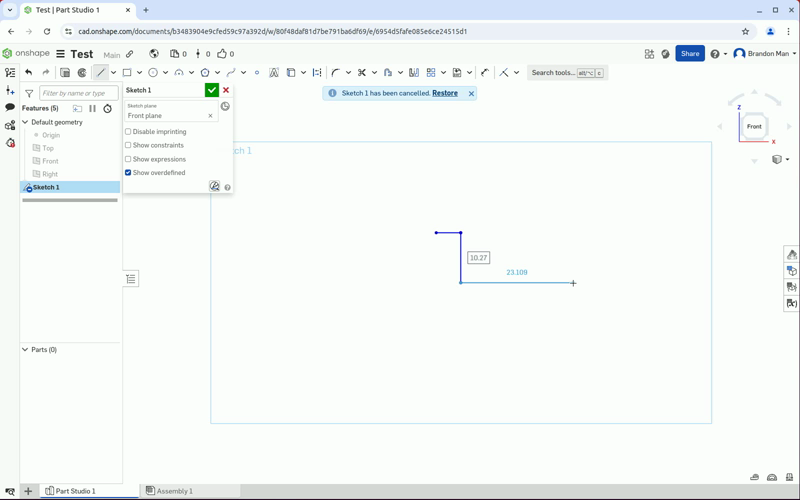
key_down(shift)
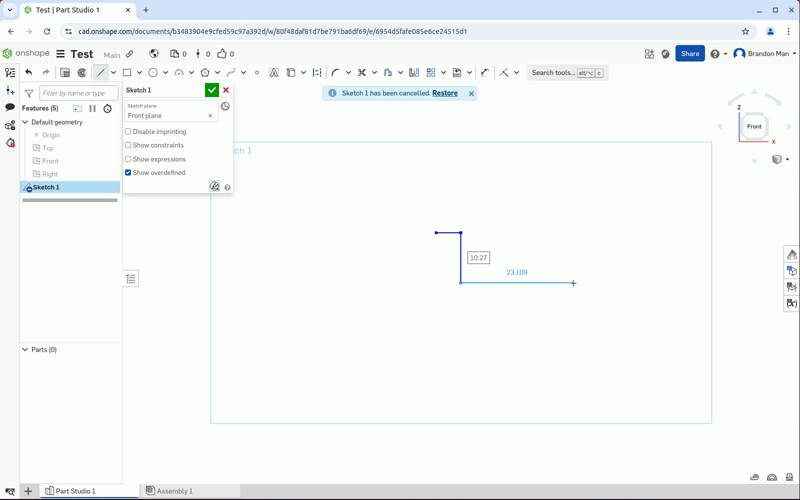
mouse_move(589, 282)
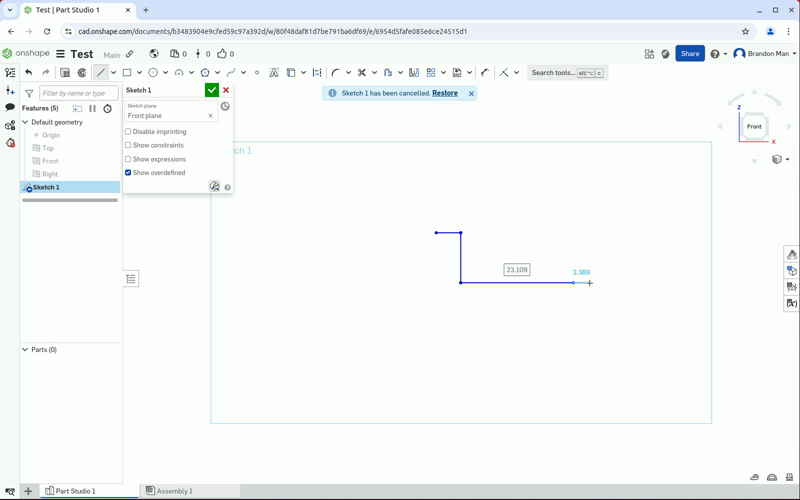
mouse_move(573, 245)
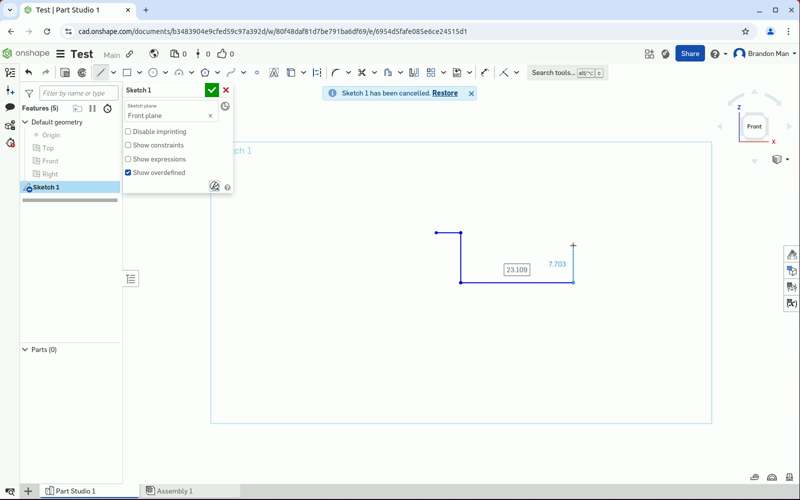
click(573, 245)
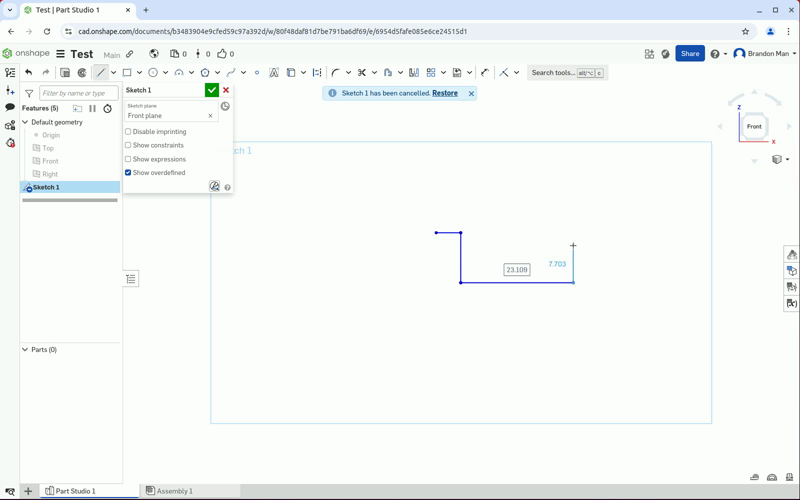
key_up(shift)
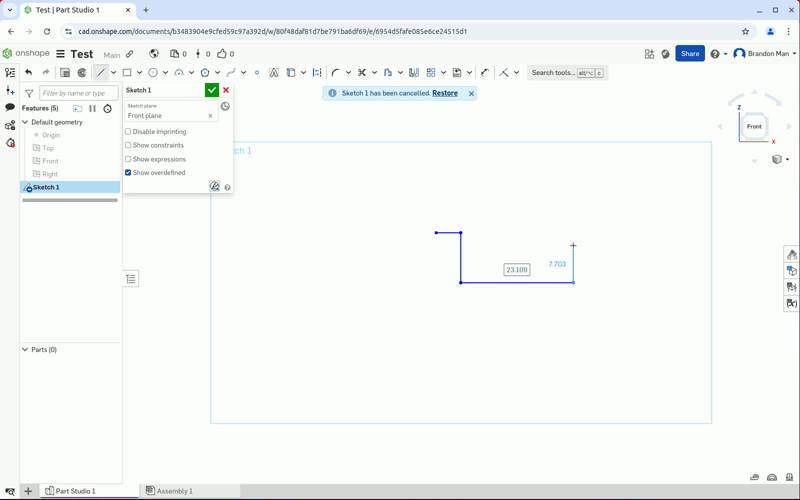
key_down(shift)
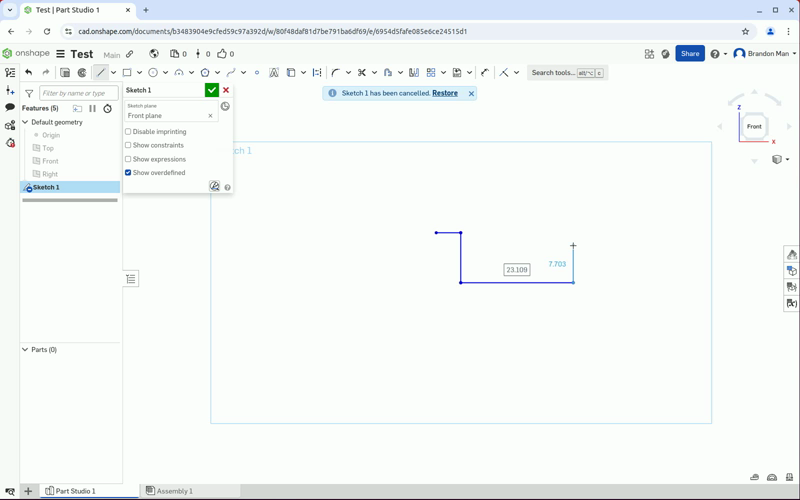
mouse_move(589, 245)
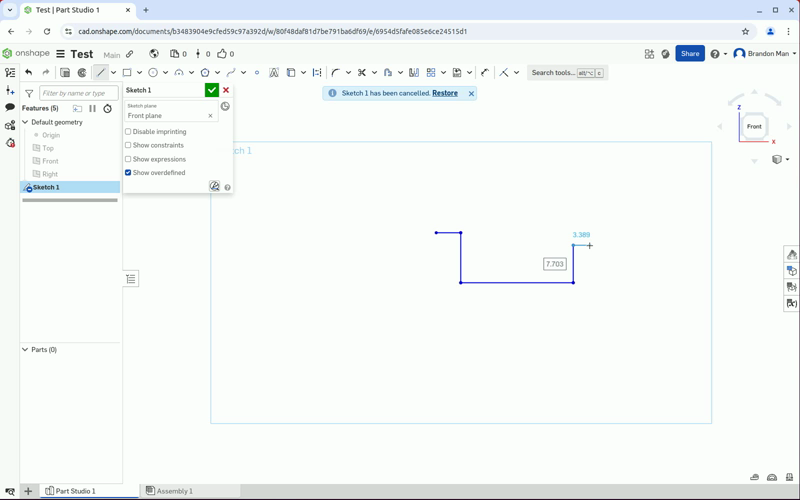
mouse_move(535, 245)
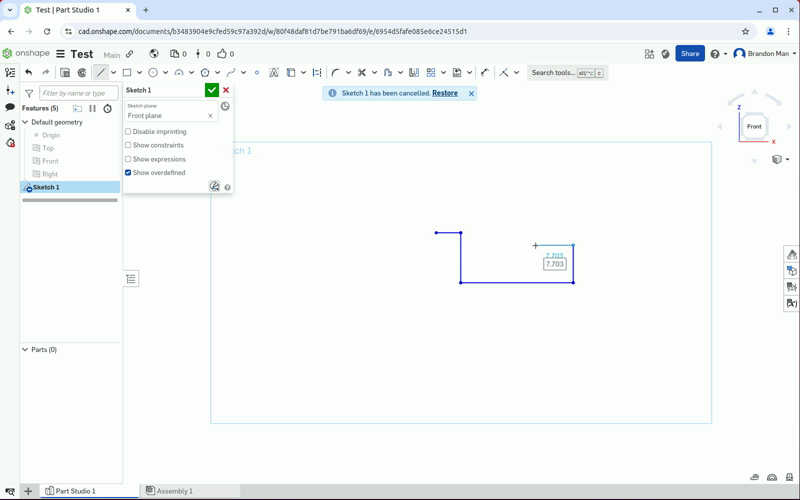
click(535, 245)
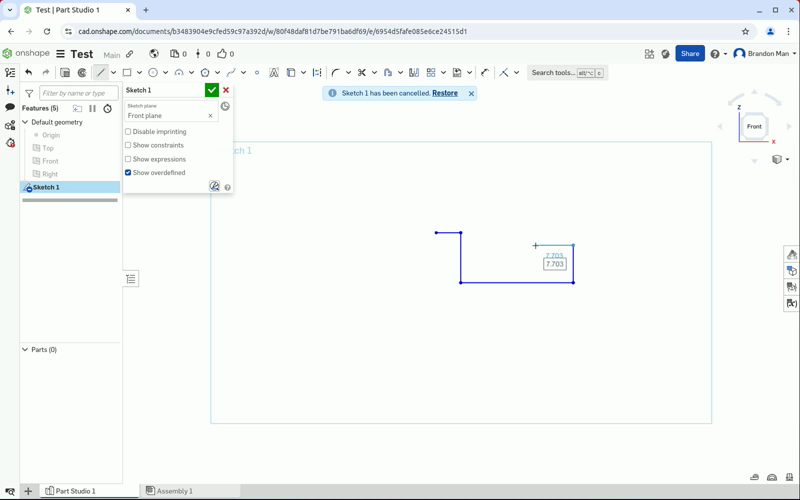
key_up(shift)
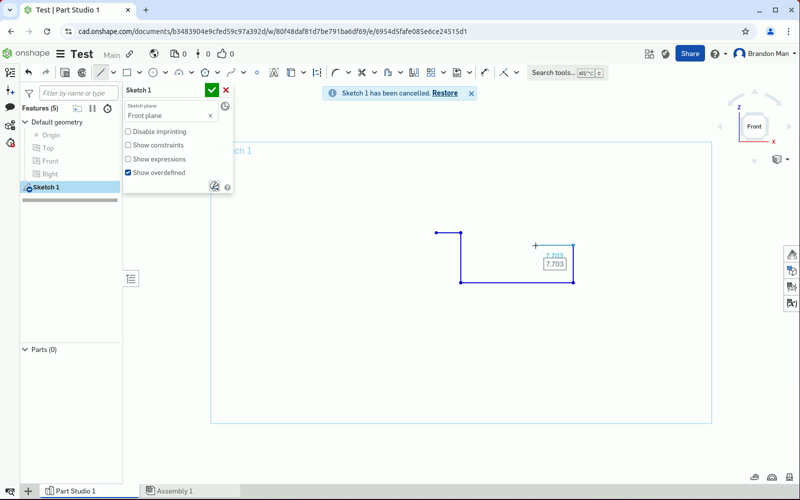
key_down(shift)
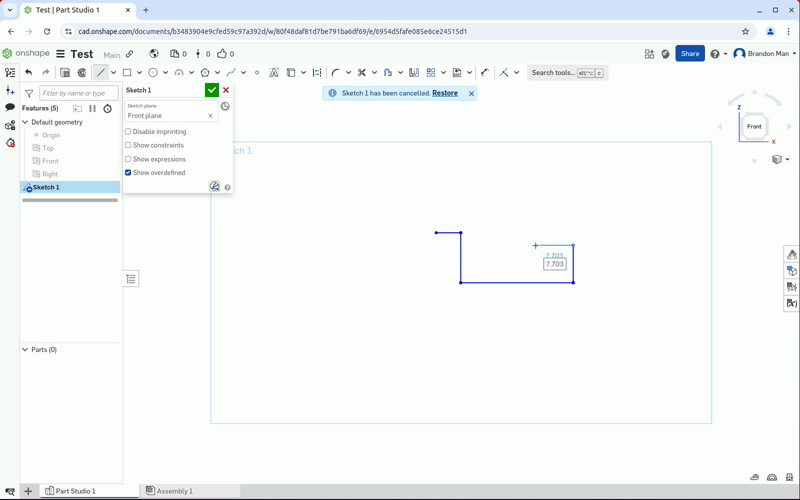
mouse_move(565, 245)
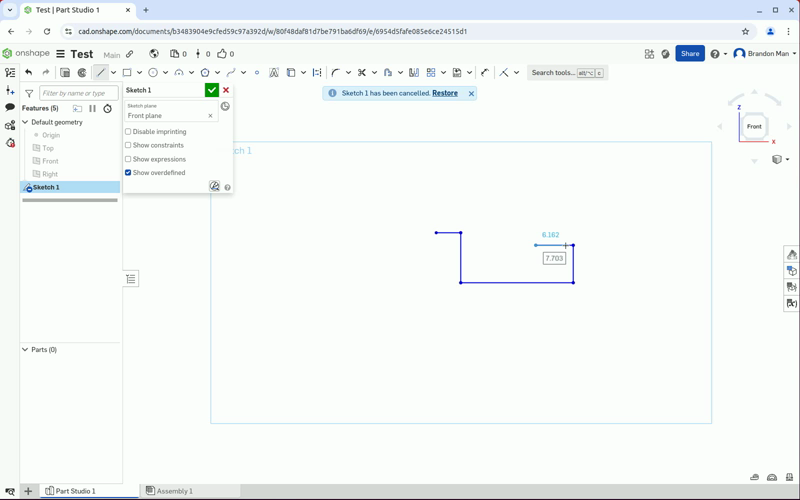
mouse_move(498, 245)
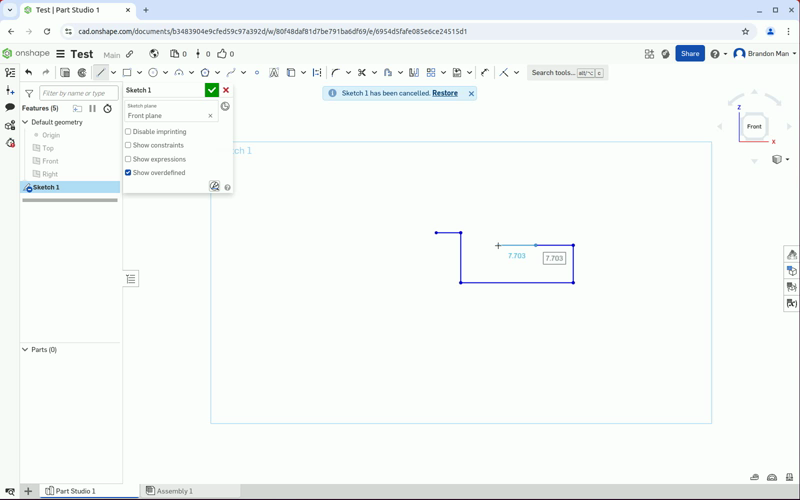
click(498, 245)
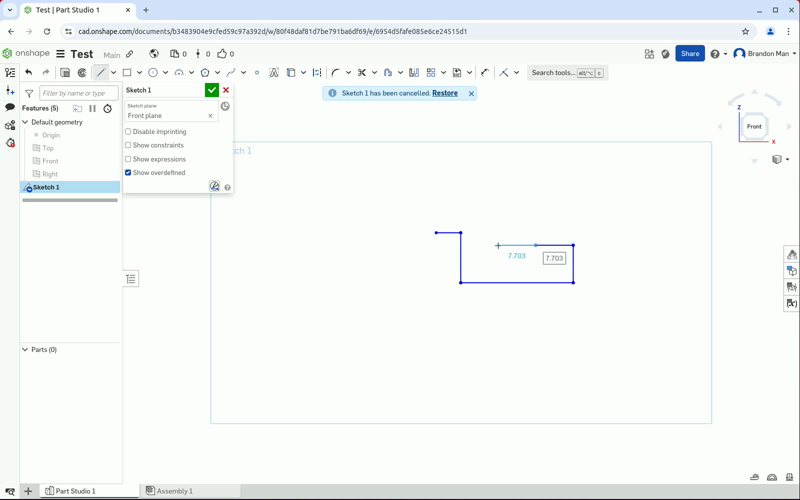
key_up(shift)
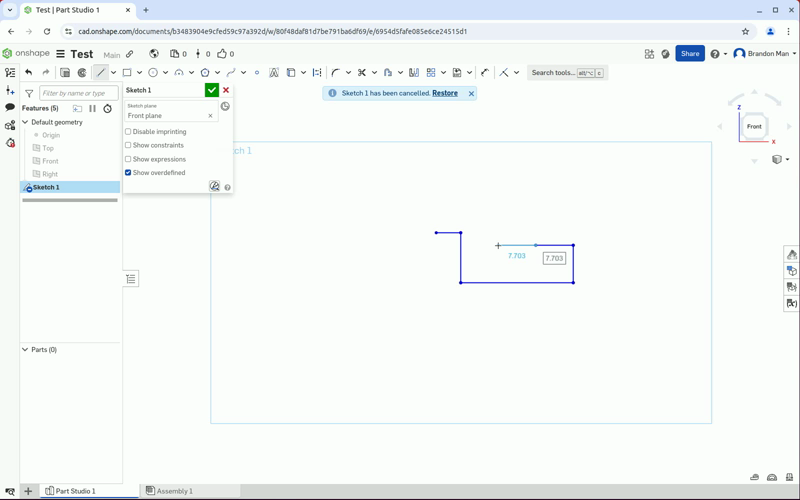
key_down(shift)
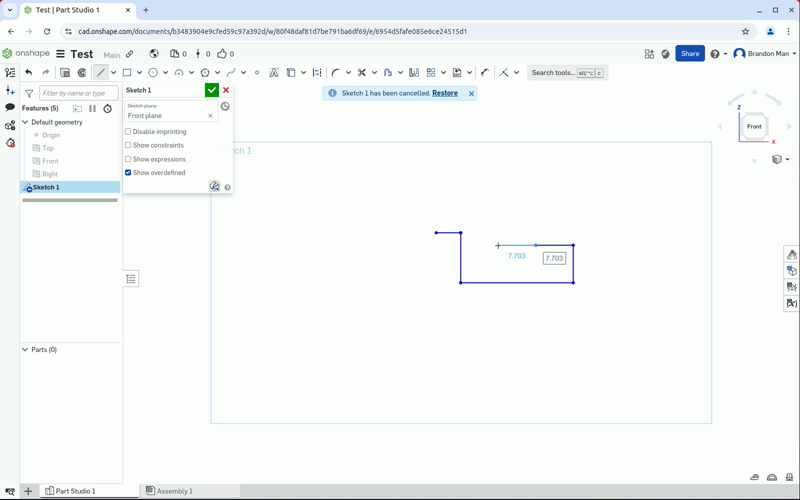
mouse_move(528, 245)
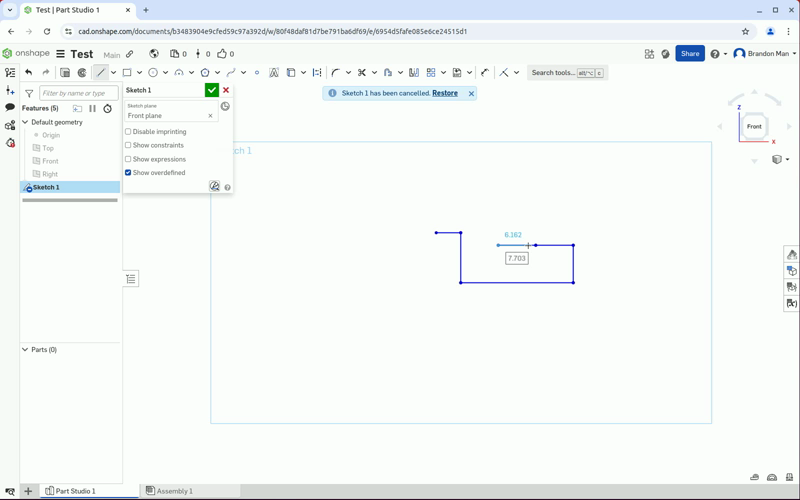
mouse_move(498, 207)
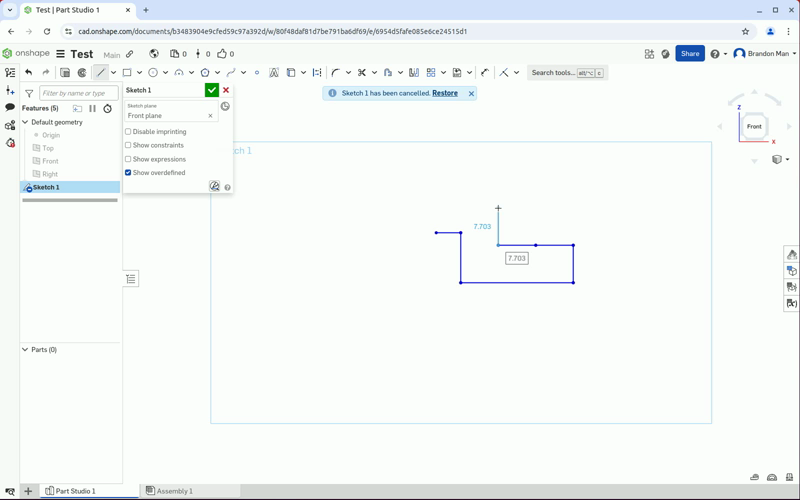
click(498, 207)
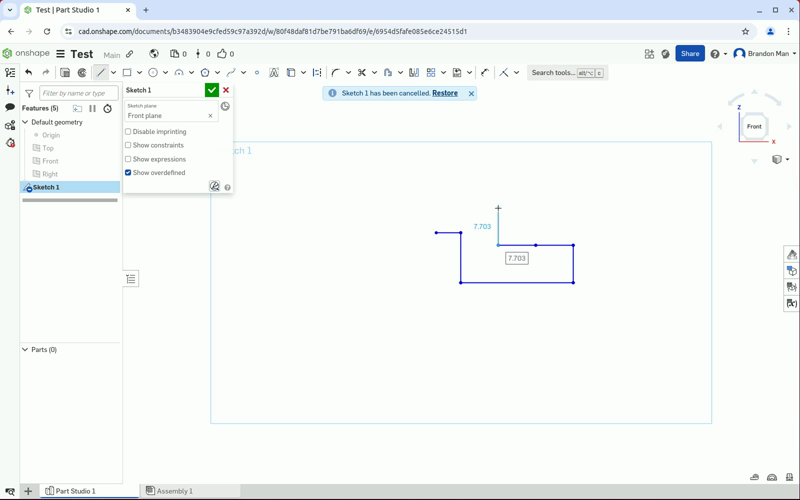
key_up(shift)
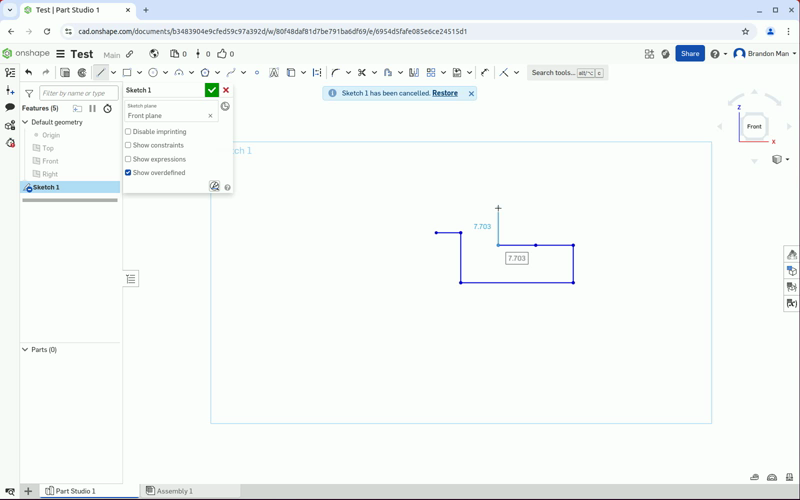
key_down(shift)
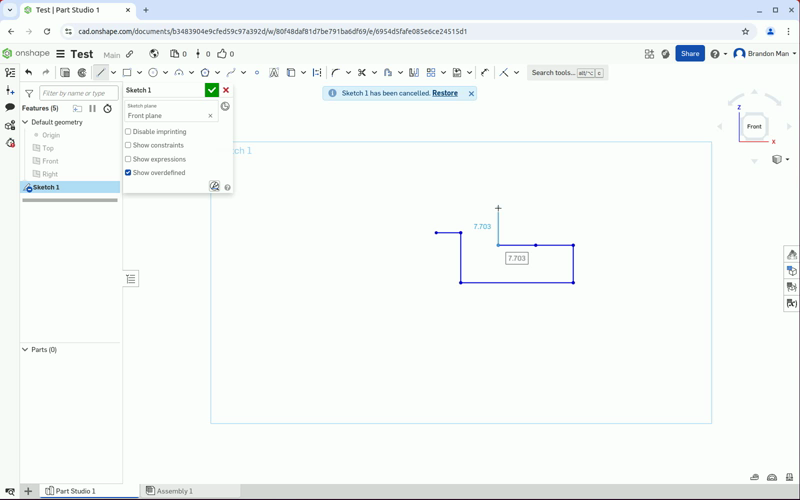
mouse_move(436, 207)
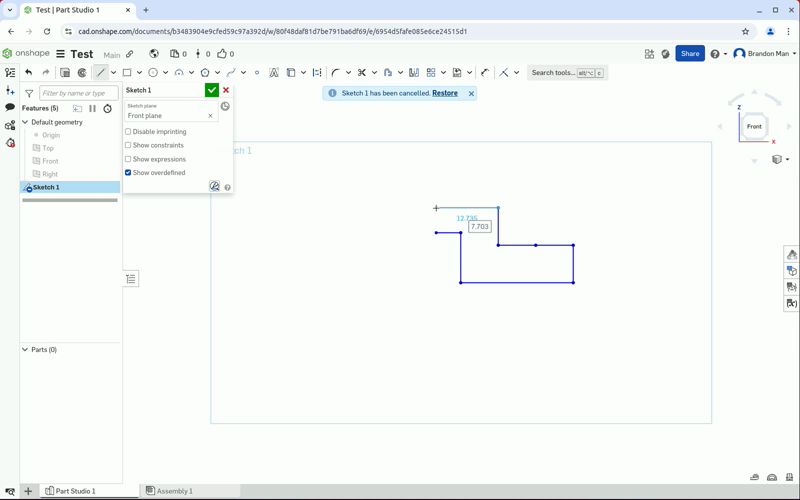
click(436, 207)
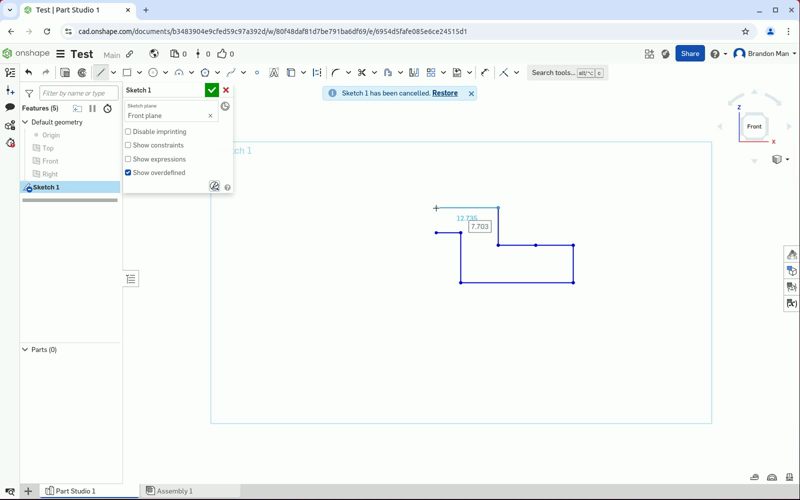
key_up(shift)
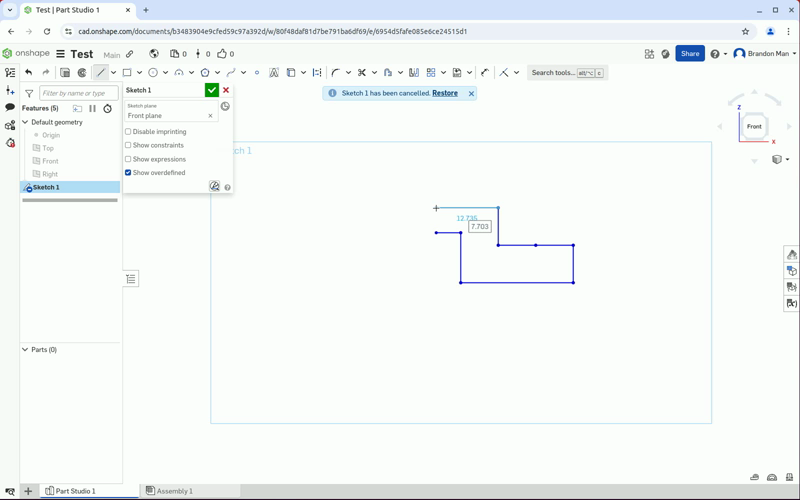
mouse_move(466, 207)
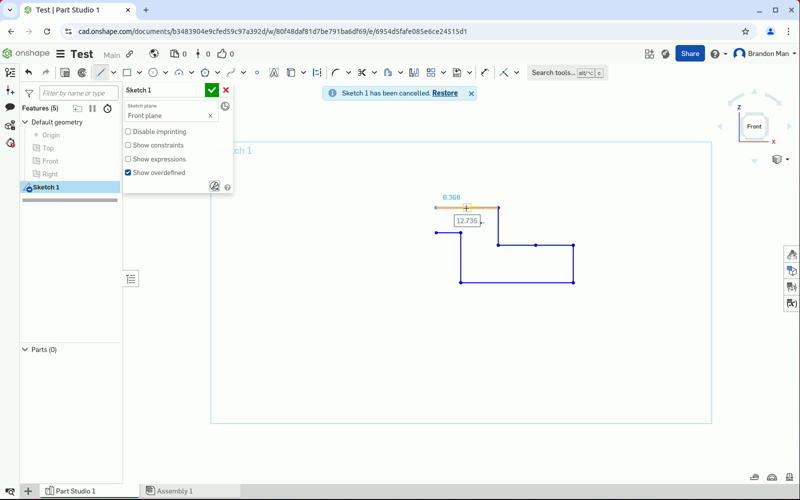
key_down(shift)
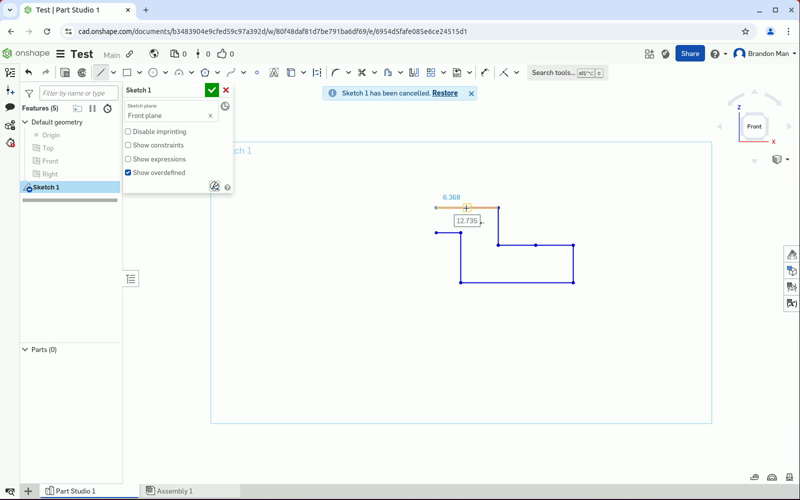
mouse_move(436, 232)
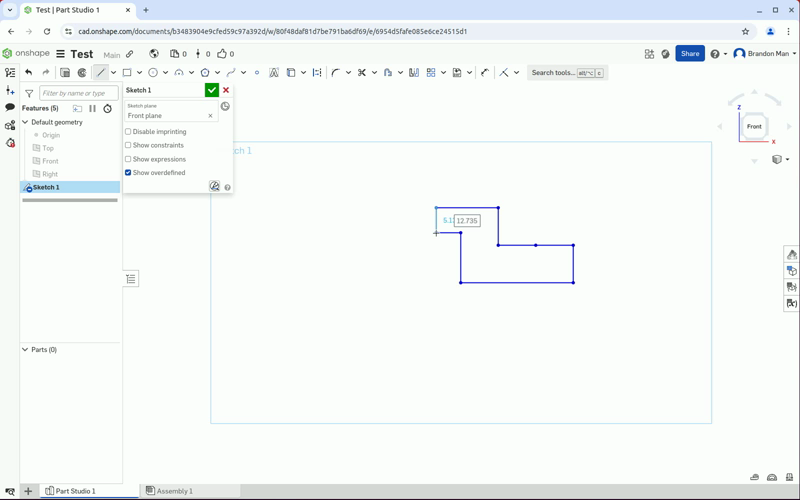
key_up(shift)
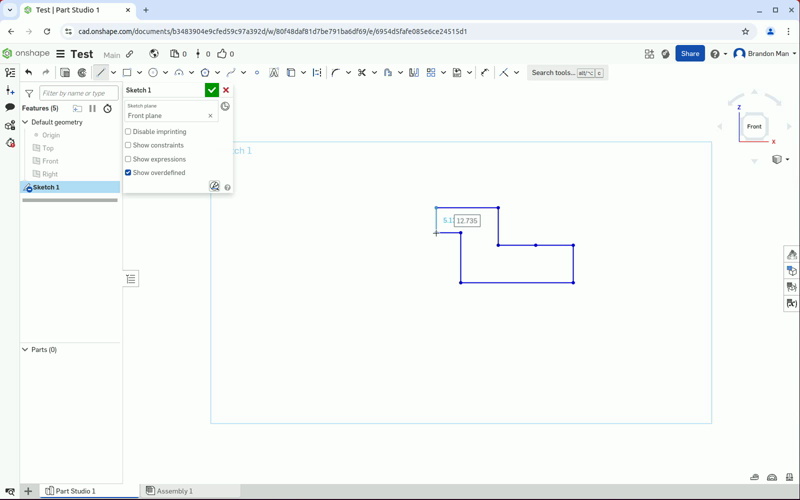
click(436, 232)
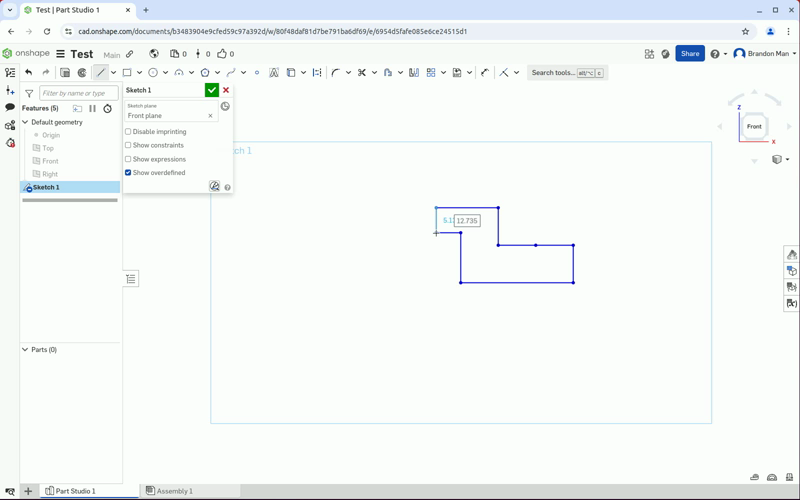
key(esc)
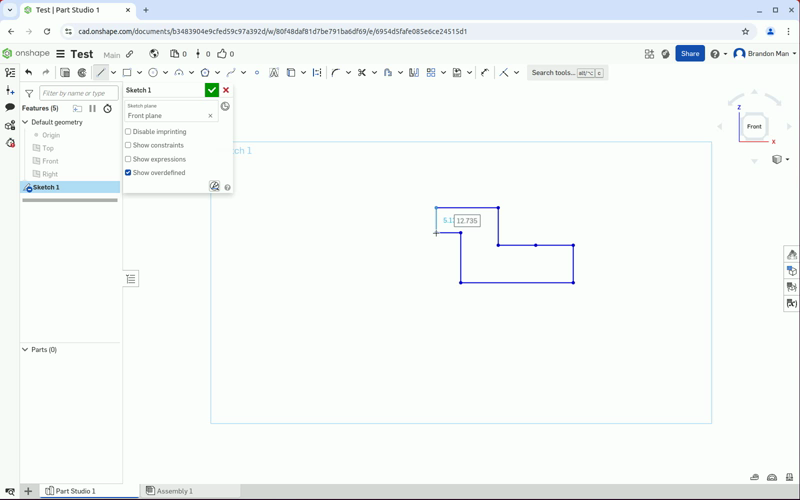
mouse_move(487, 213)
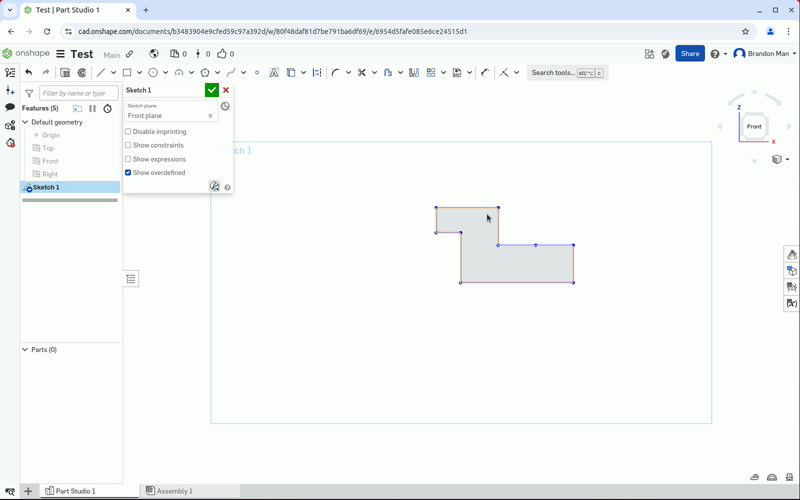
click(487, 213)
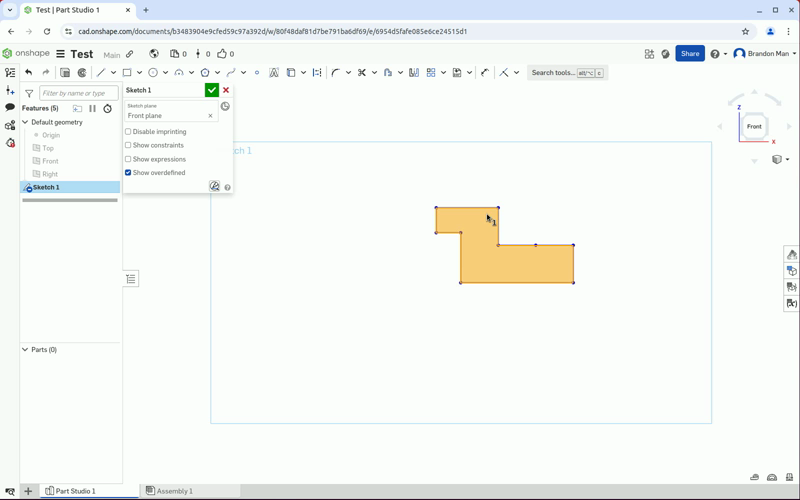
mouse_move(73, 352)
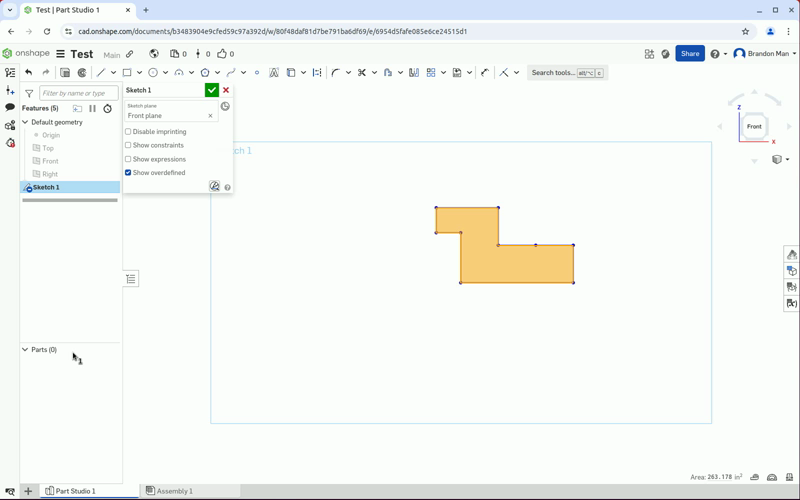
key(shift+y)
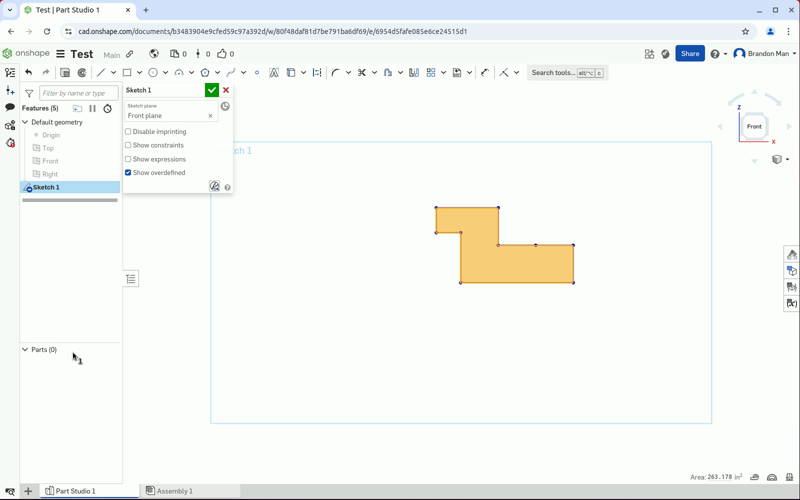
key(shift+e)
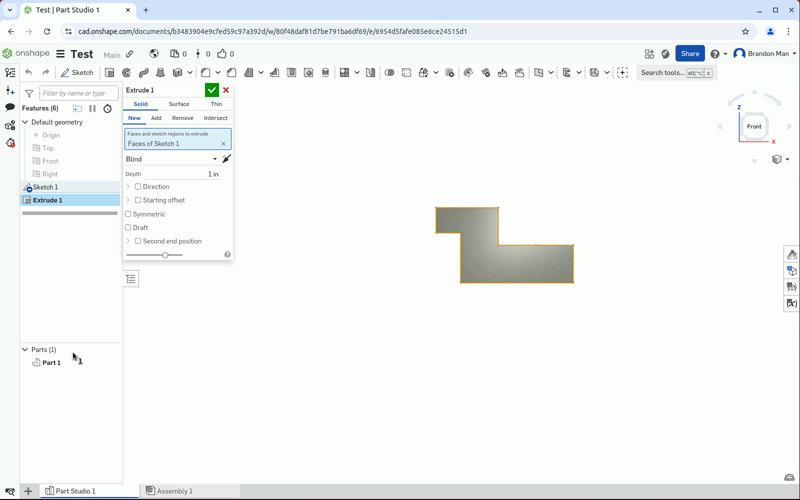
mouse_move(143, 106)
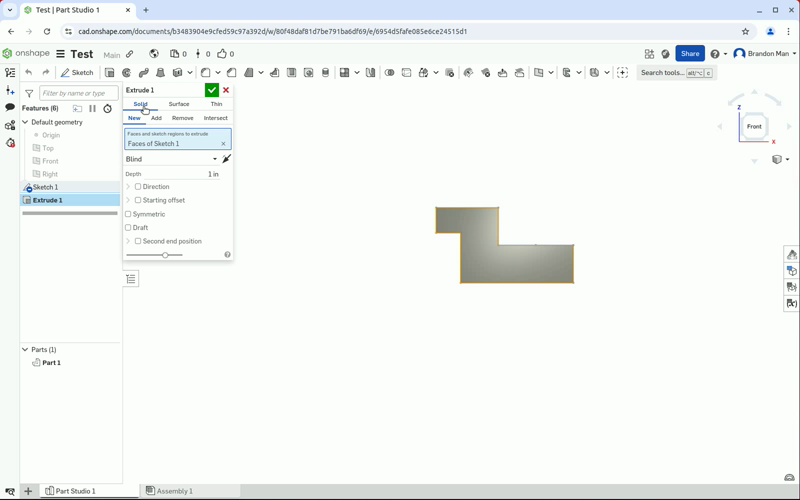
click(143, 106)
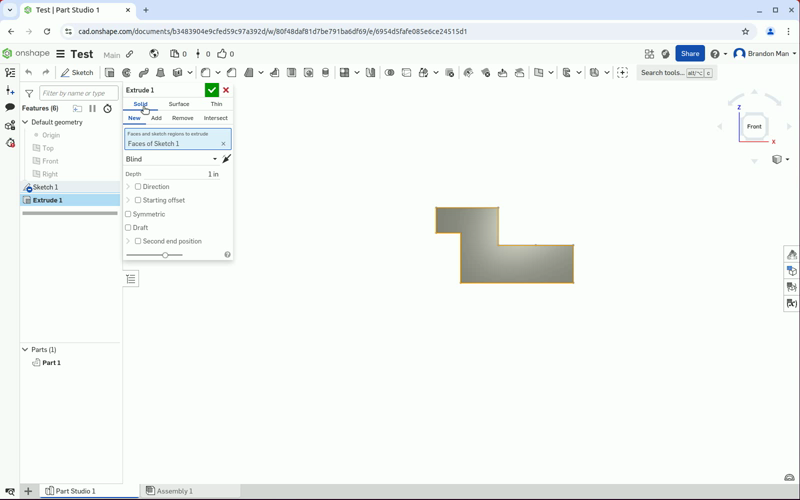
mouse_move(137, 120)
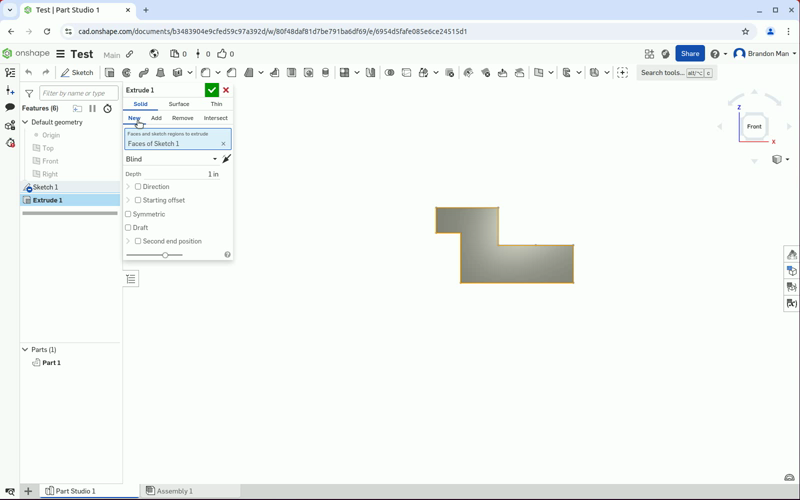
click(137, 120)
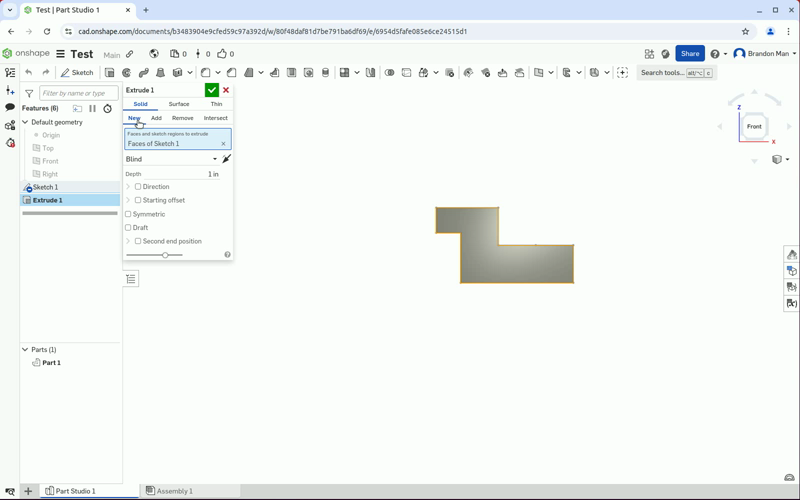
key(tab, 4)
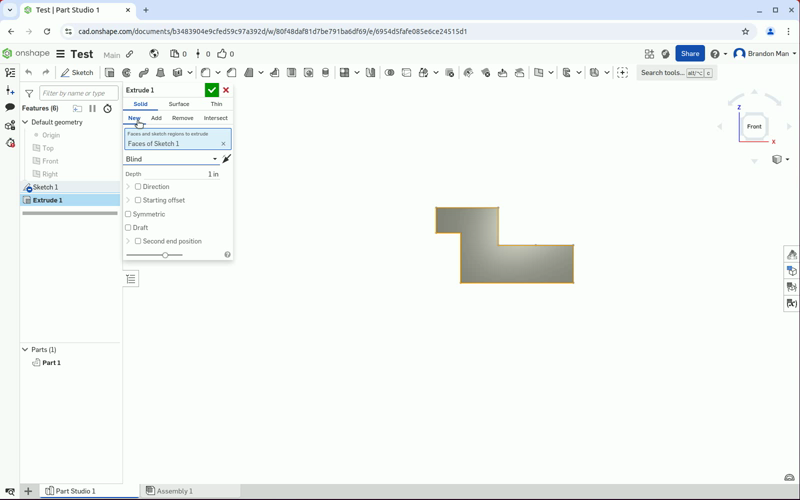
text(12.758)
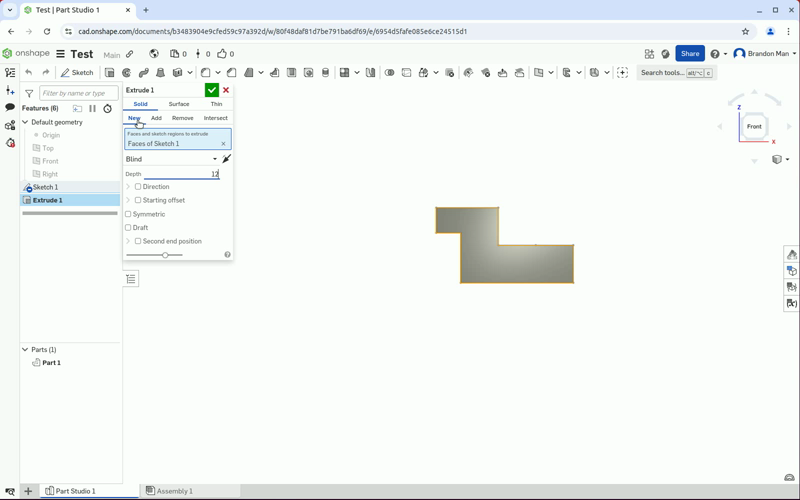
key(enter)
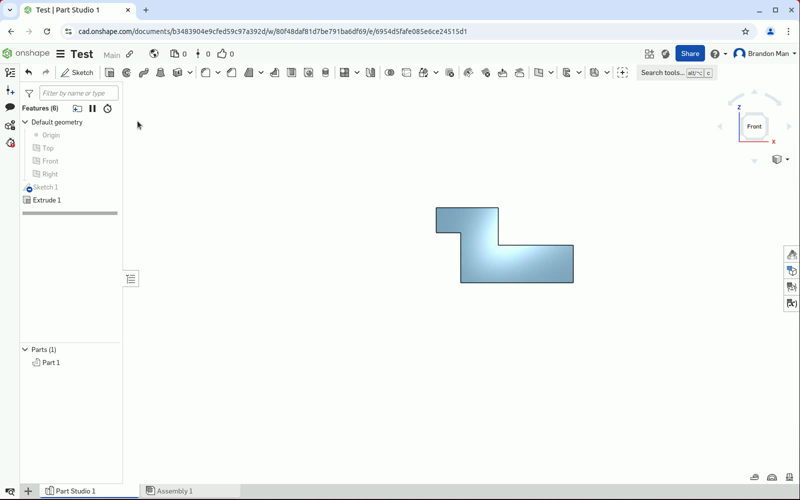
key(shift+h)
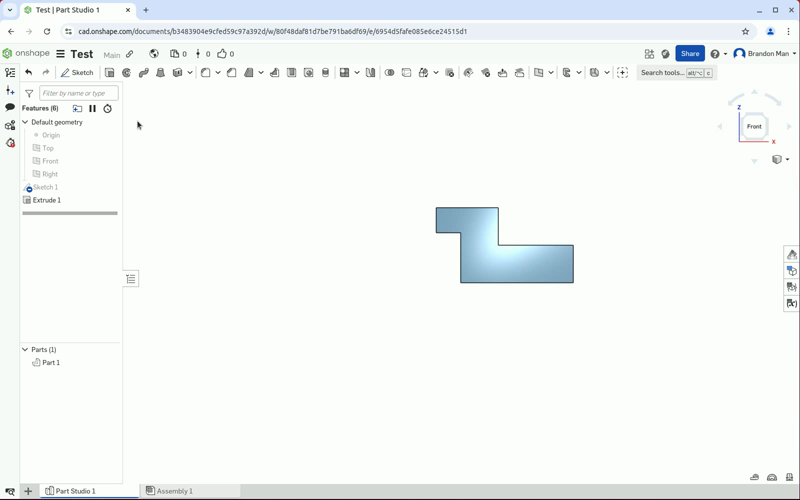
key(shift+h)
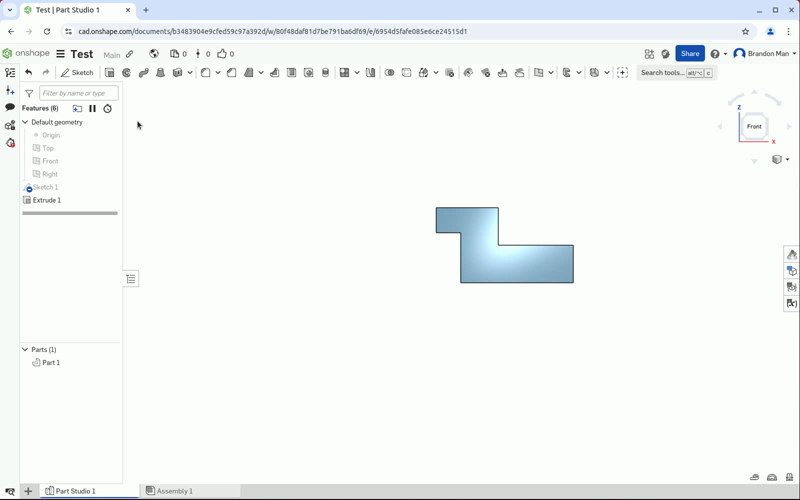
mouse_move(73, 189)
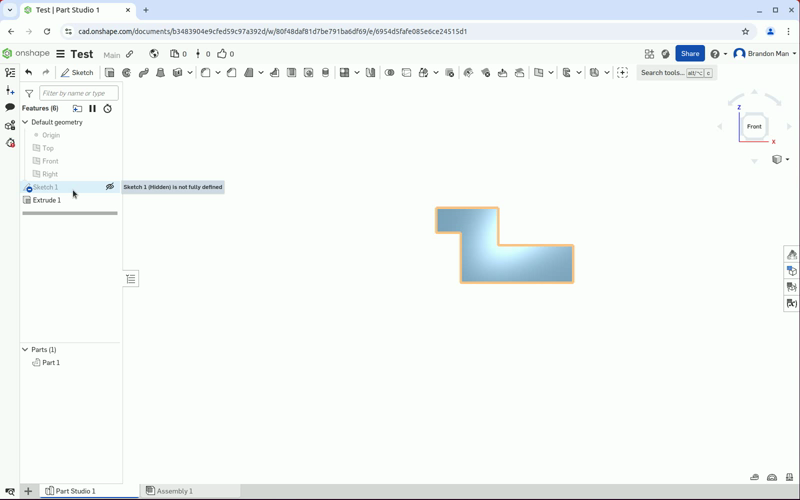
click(73, 189)
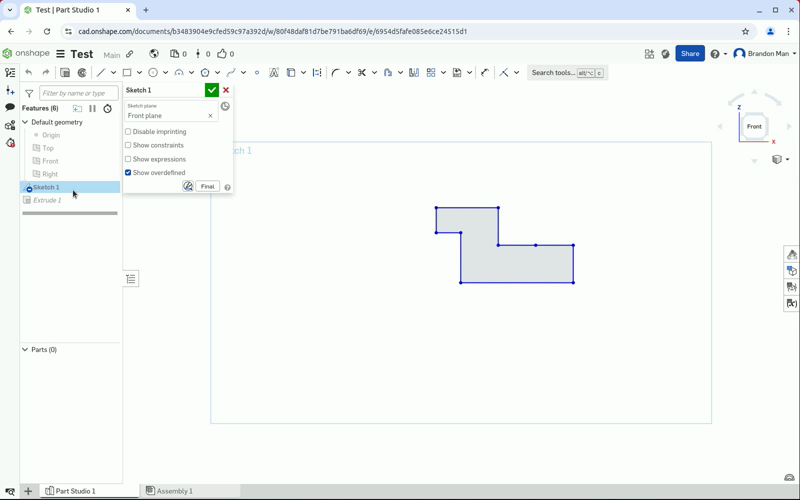
mouse_move(229, 92)
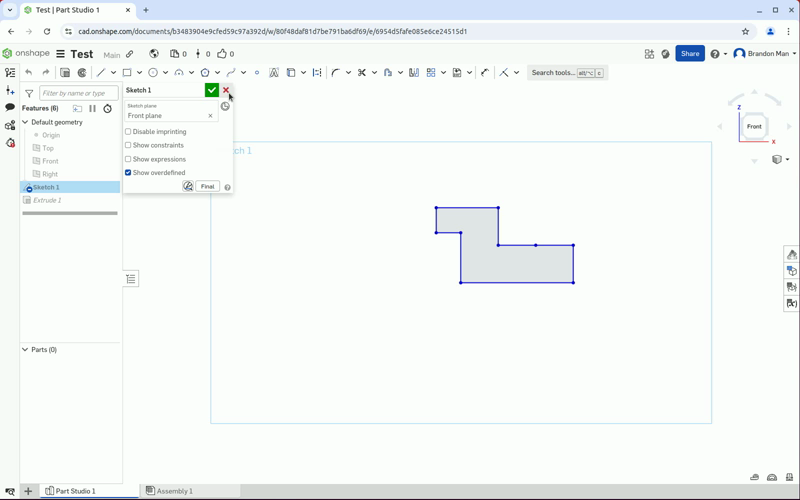
click(229, 92)
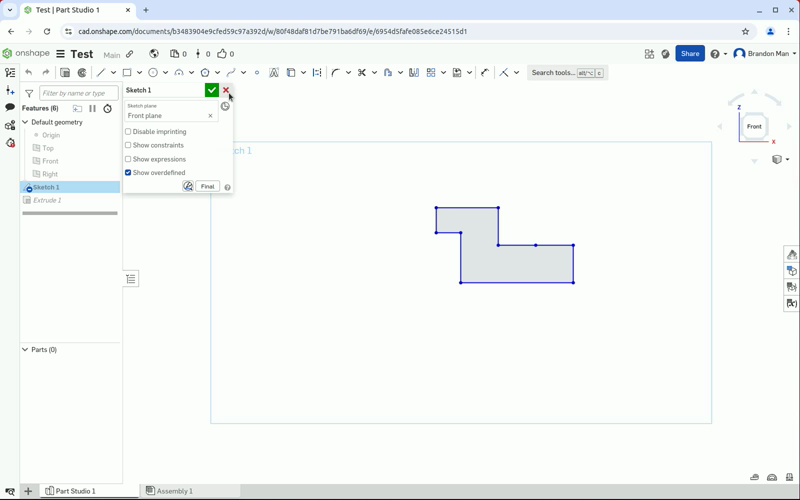
key(shift+s)
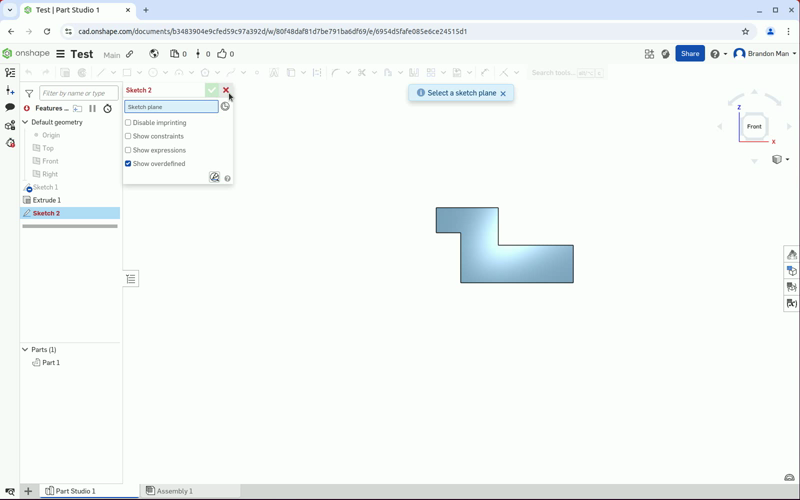
mouse_move(73, 163)
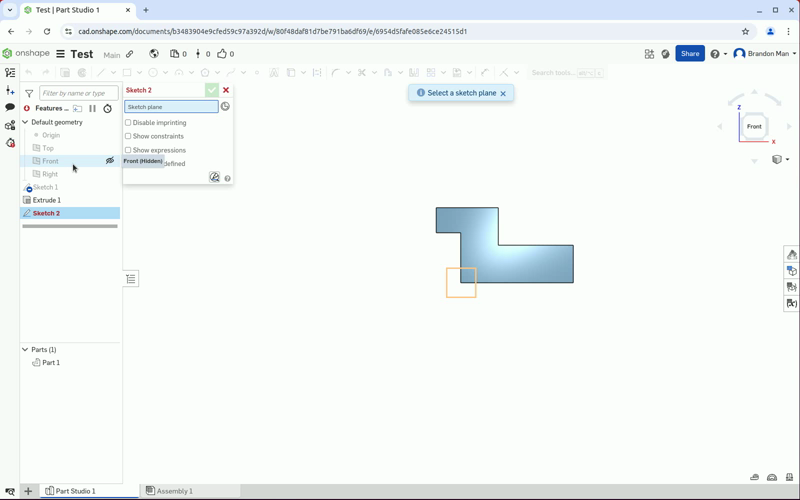
click(73, 163)
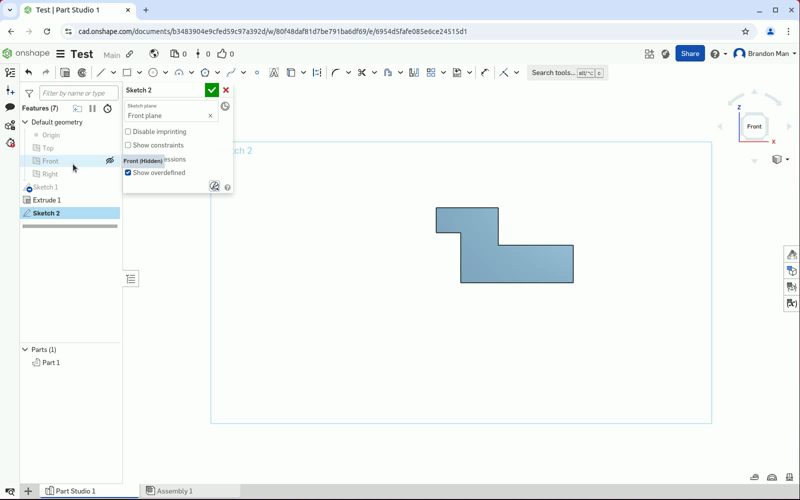
mouse_move(73, 352)
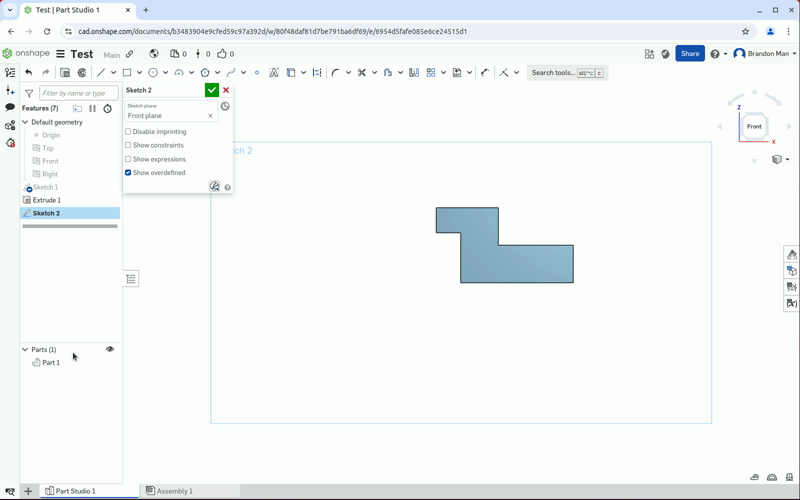
key(y)
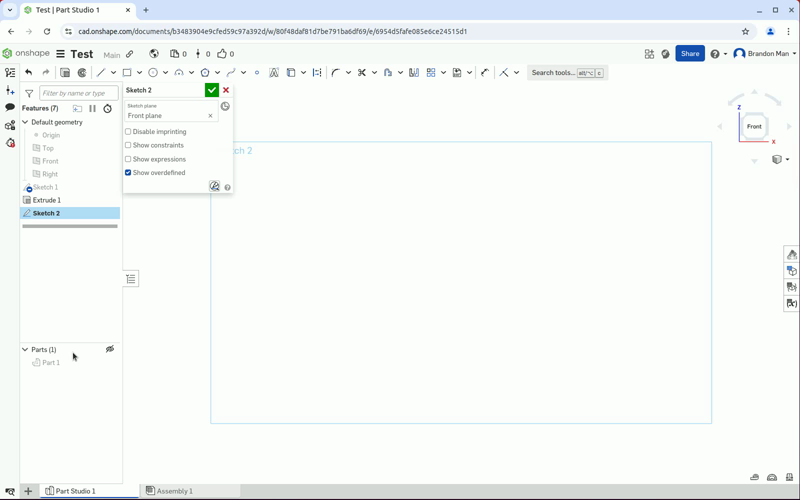
key(l)
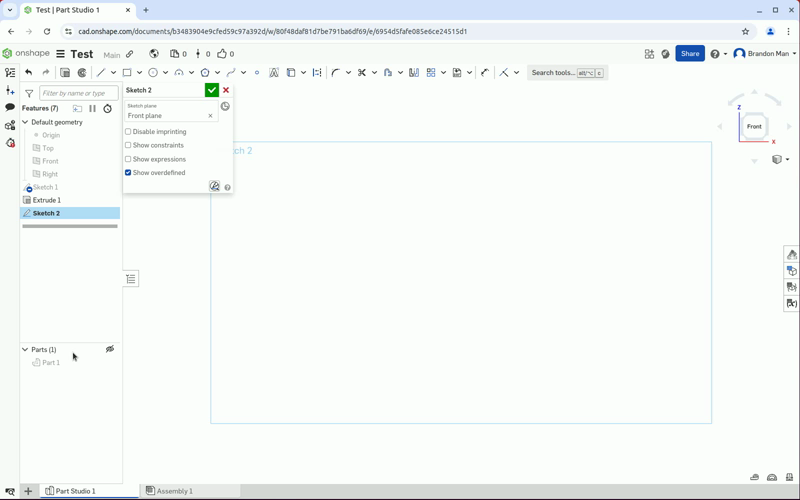
key_down(shift)
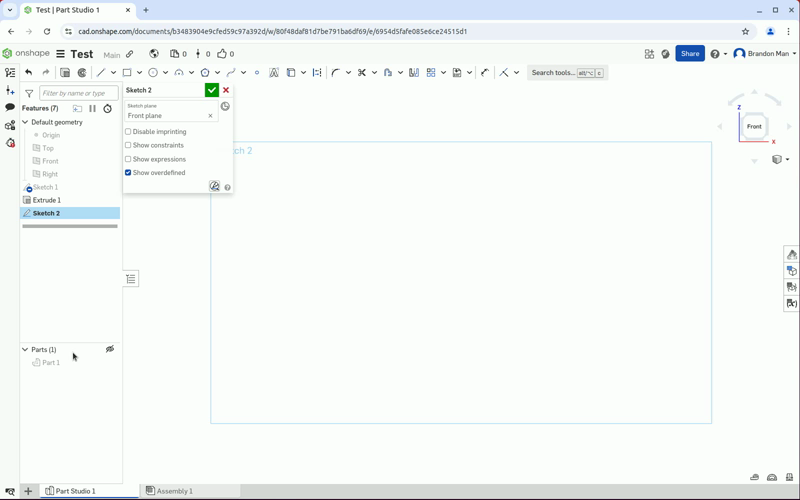
mouse_move(498, 245)
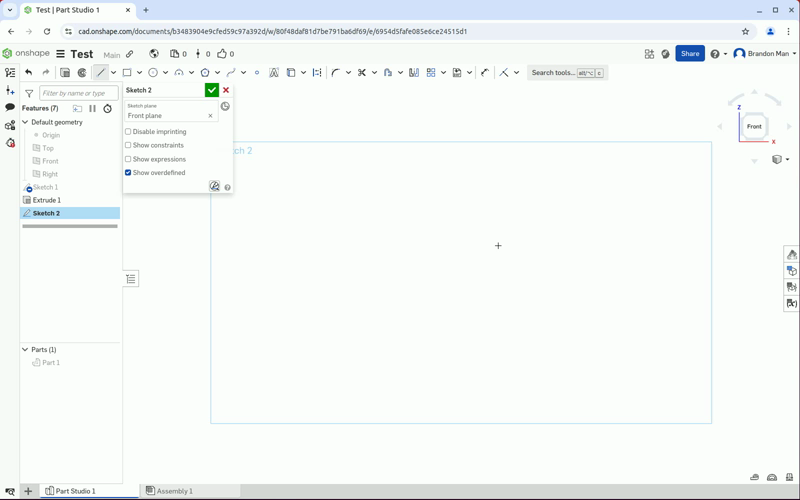
click(498, 245)
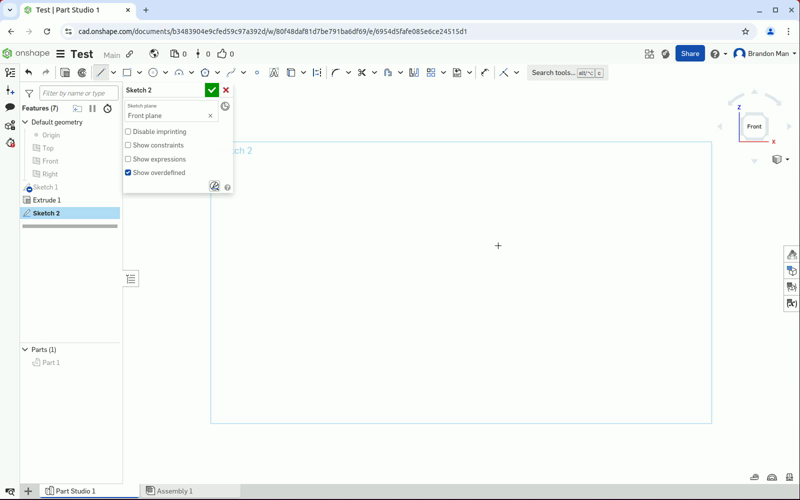
key_up(shift)
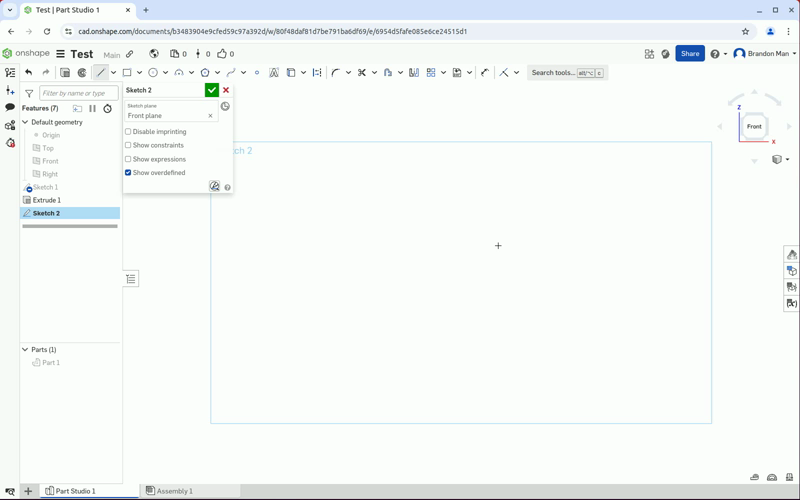
key_down(shift)
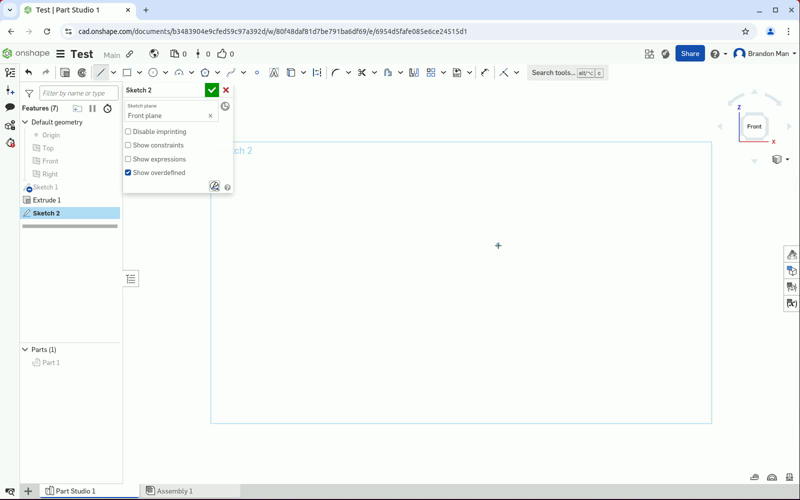
mouse_move(528, 245)
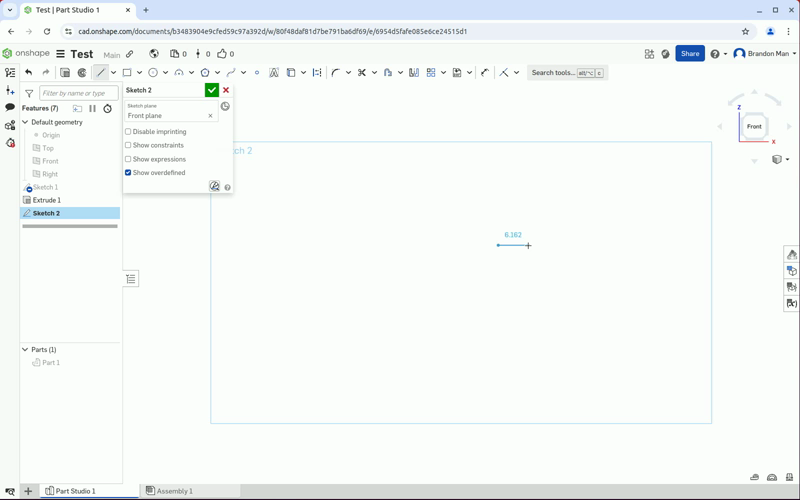
mouse_move(536, 245)
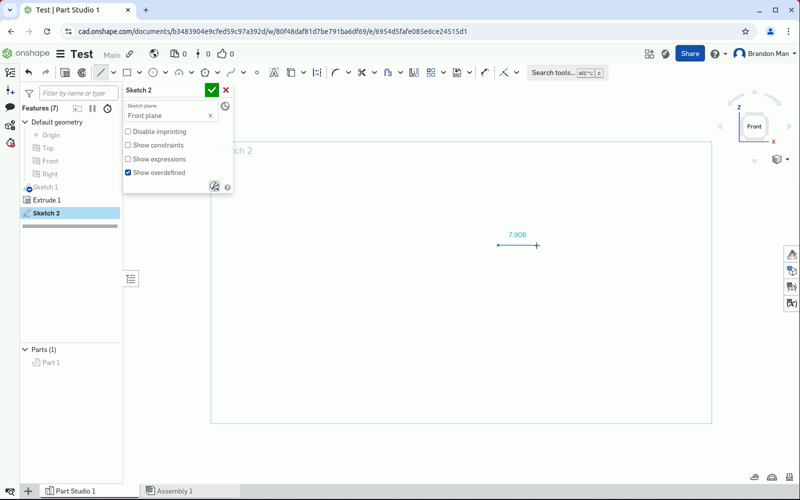
click(536, 245)
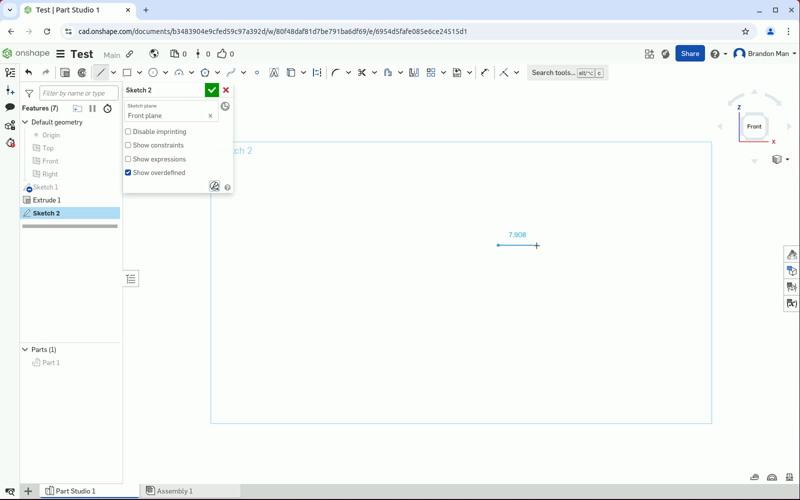
key_up(shift)
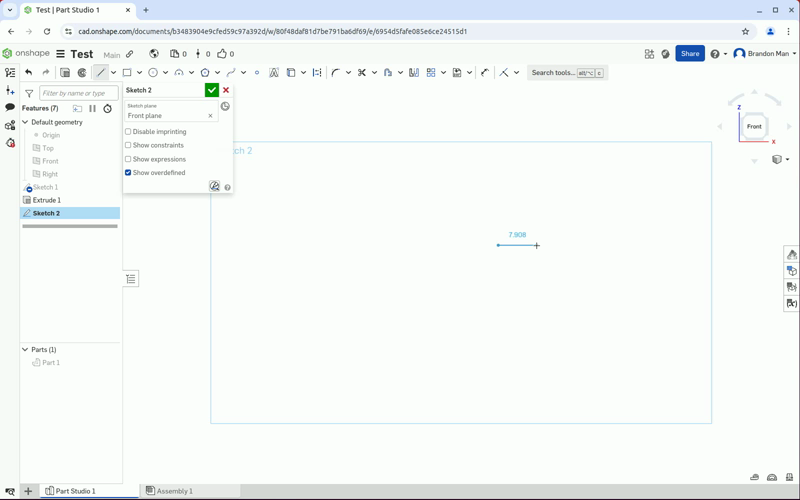
key_down(shift)
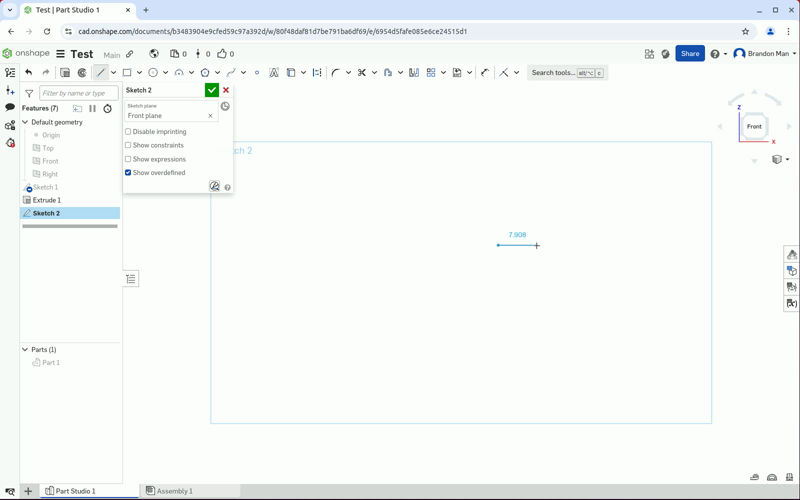
mouse_move(566, 245)
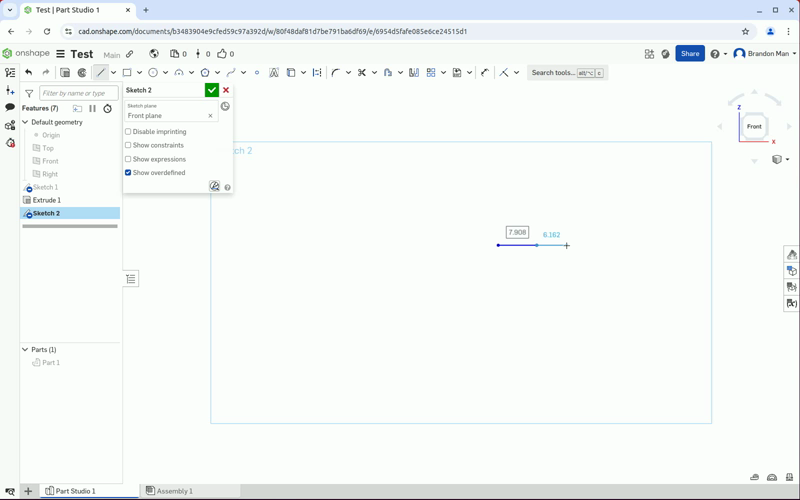
mouse_move(536, 207)
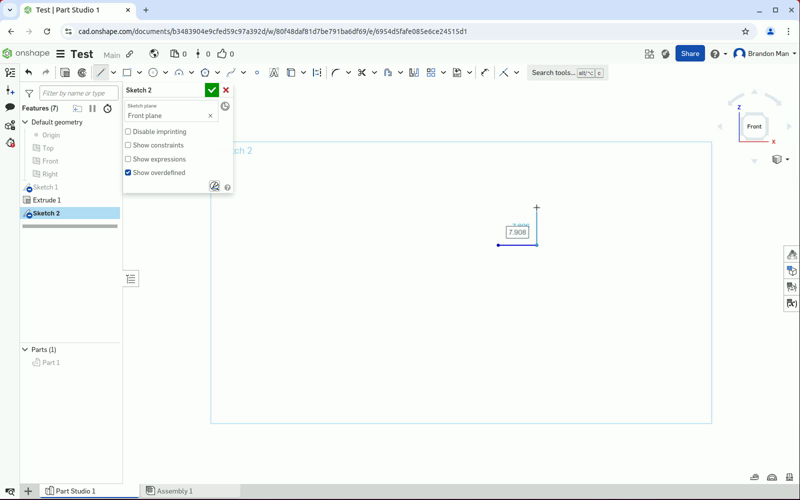
click(536, 207)
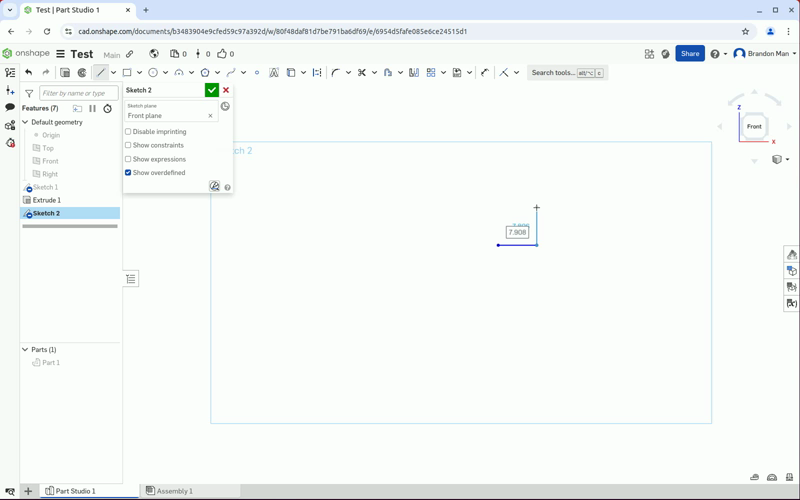
key_up(shift)
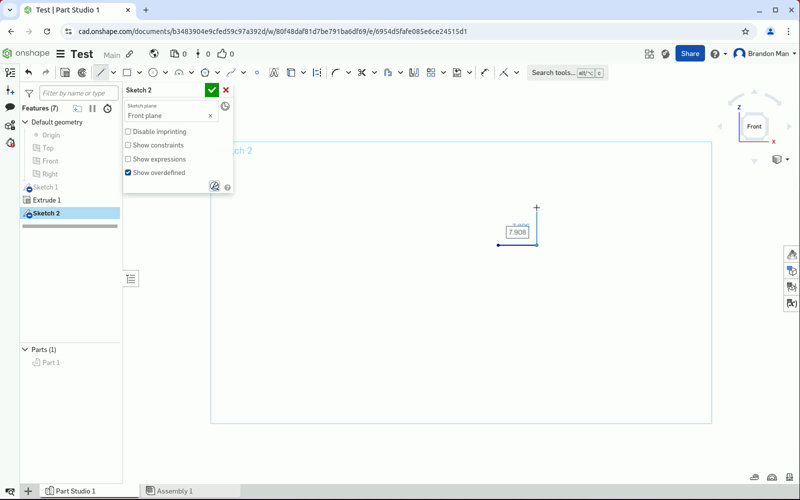
key_down(shift)
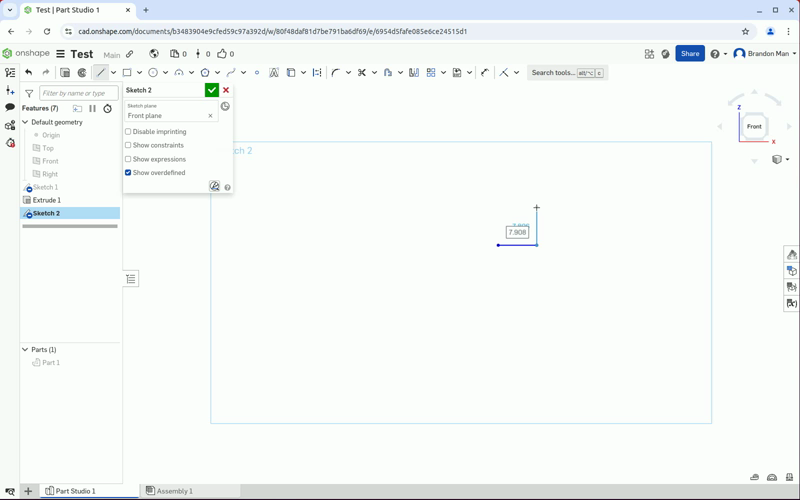
mouse_move(566, 207)
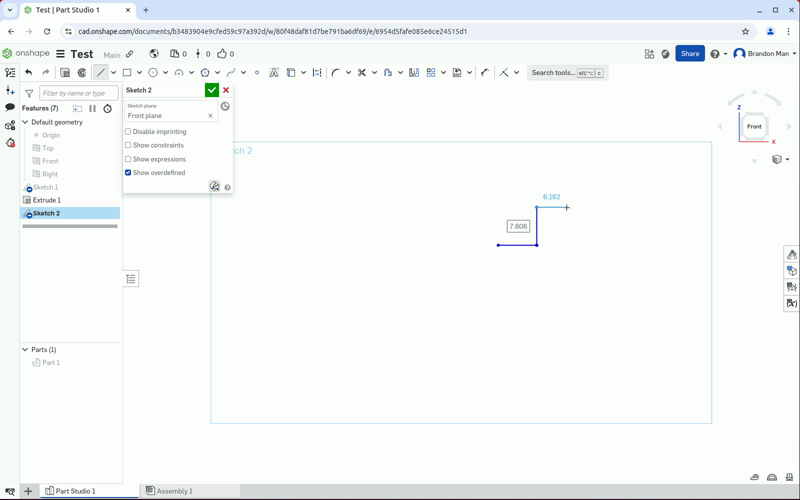
mouse_move(498, 207)
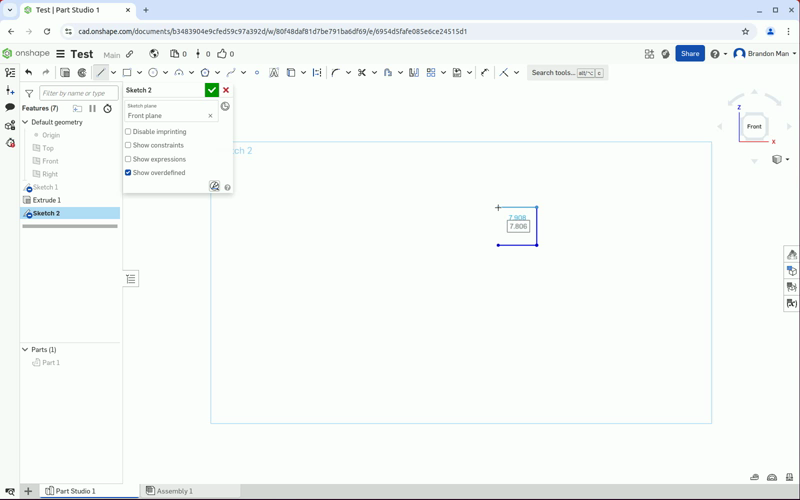
click(498, 207)
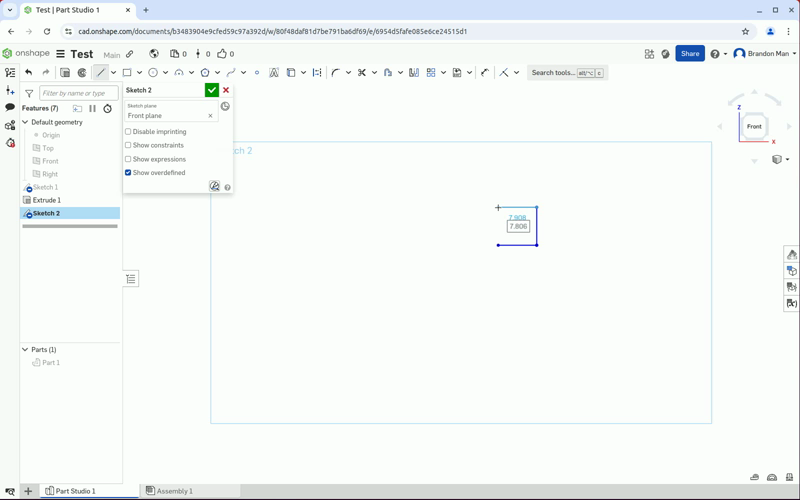
key_up(shift)
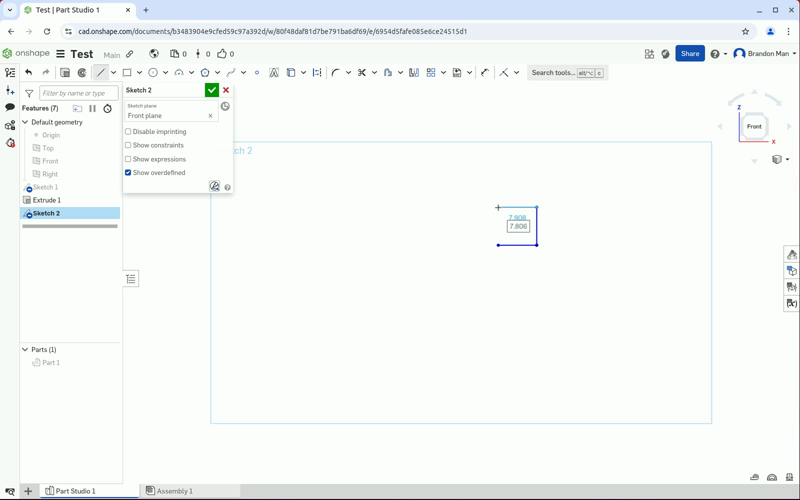
mouse_move(528, 207)
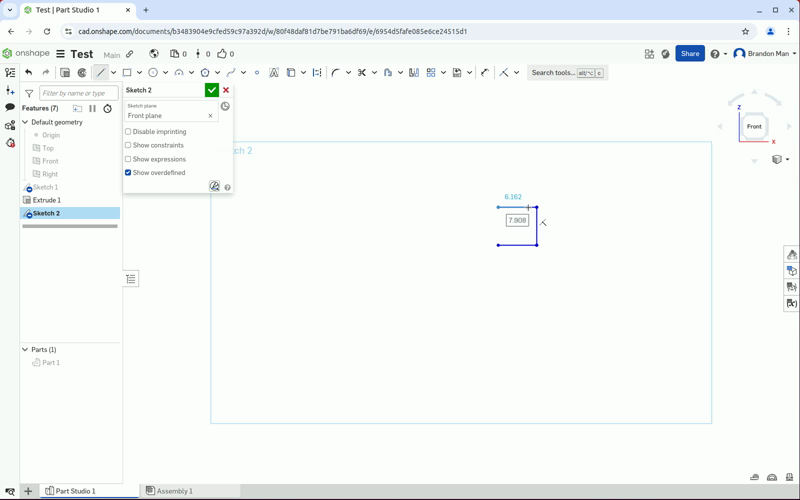
key_down(shift)
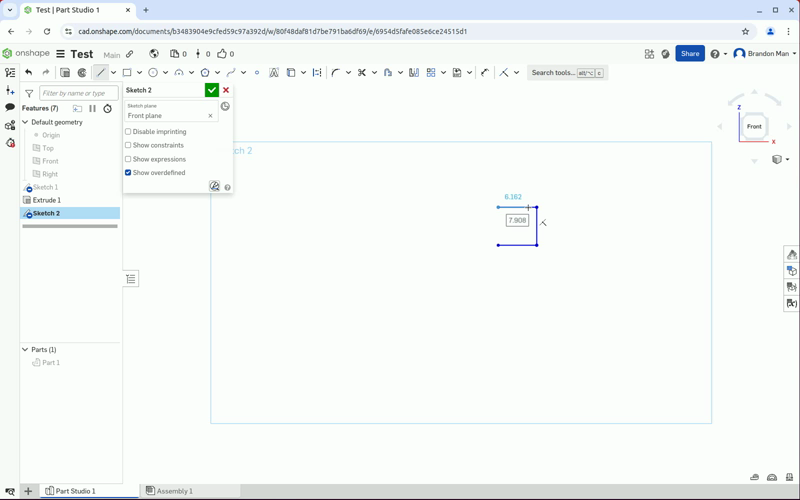
mouse_move(498, 245)
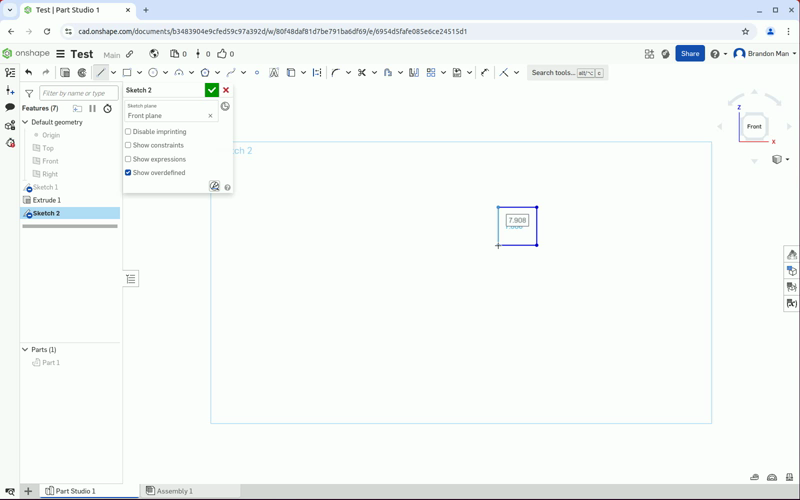
key_up(shift)
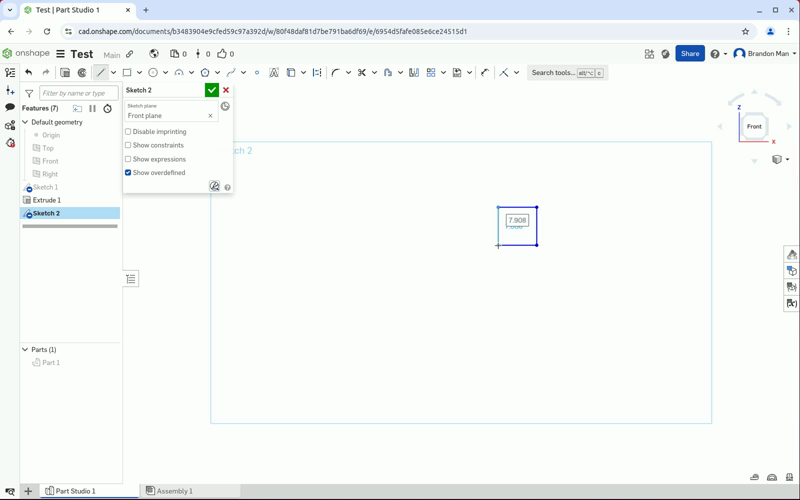
click(498, 245)
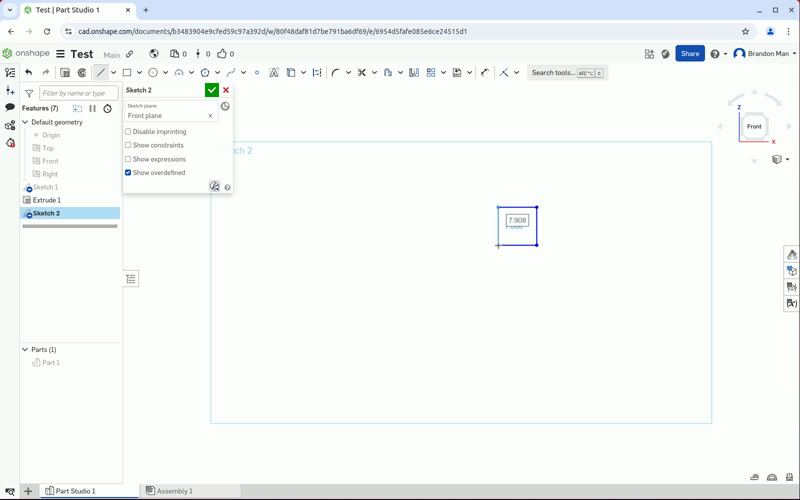
key(esc)
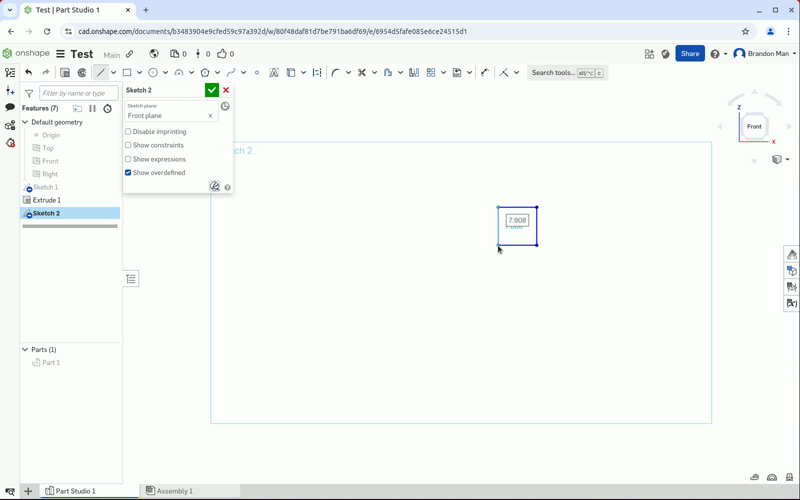
mouse_move(515, 210)
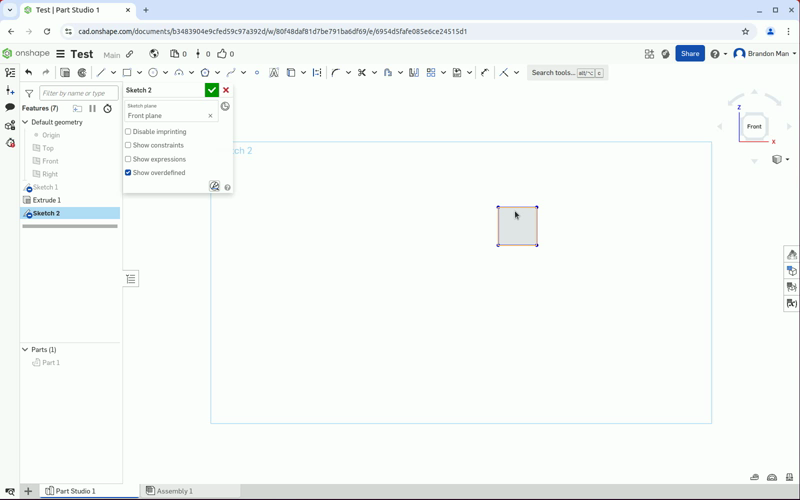
scroll(6)
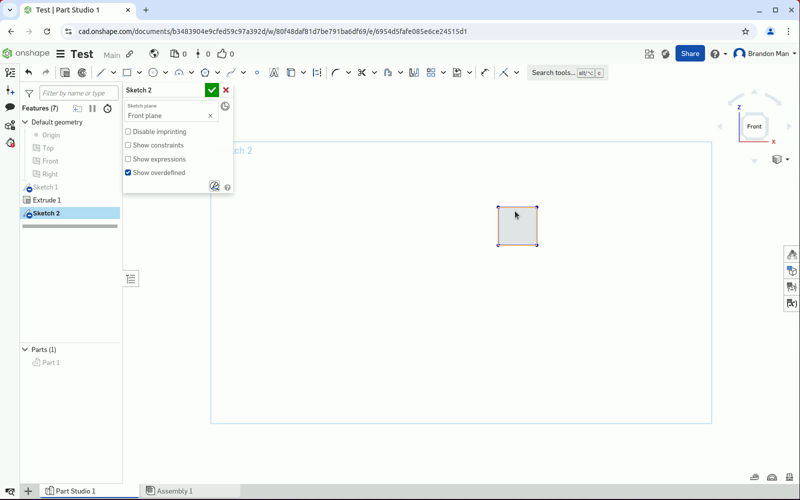
scroll(6)
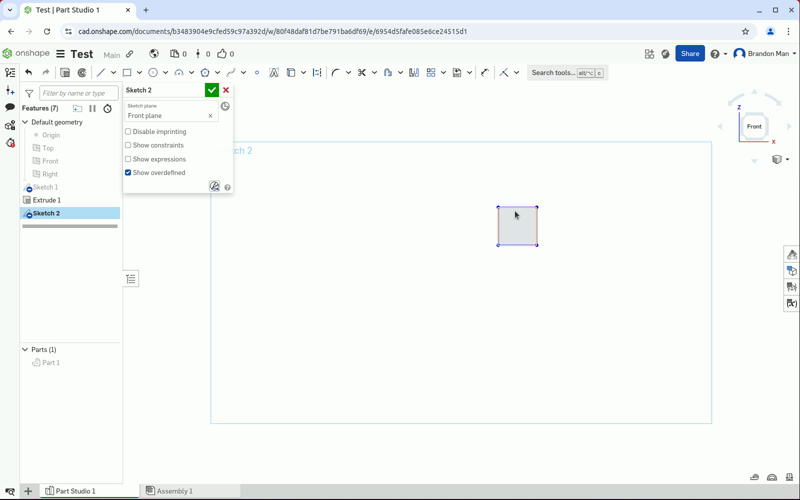
scroll(6)
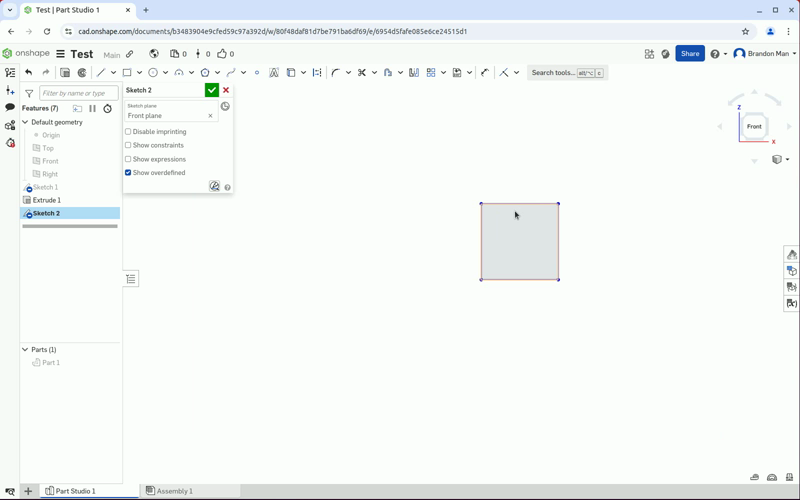
scroll(6)
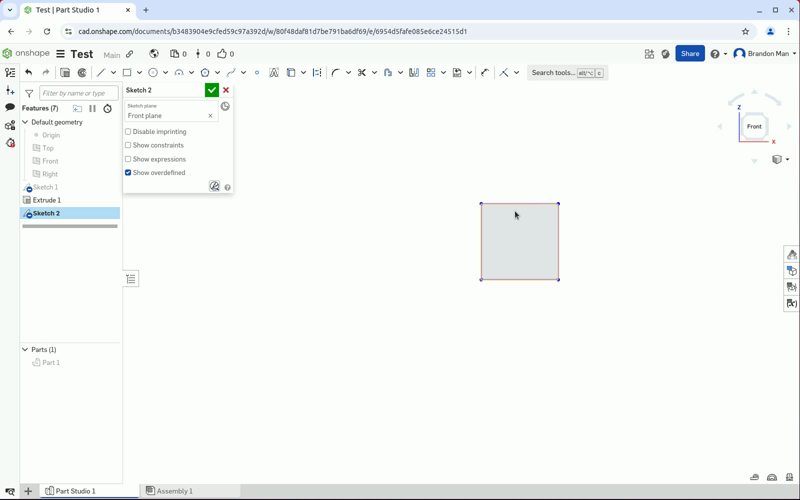
scroll(6)
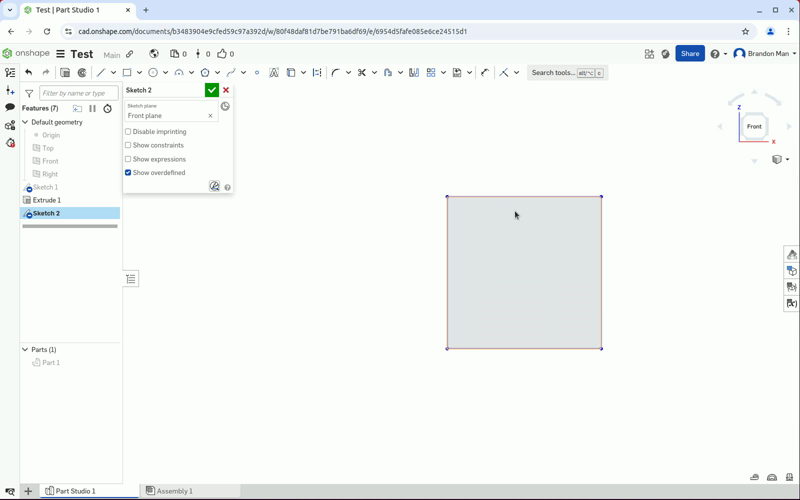
scroll(6)
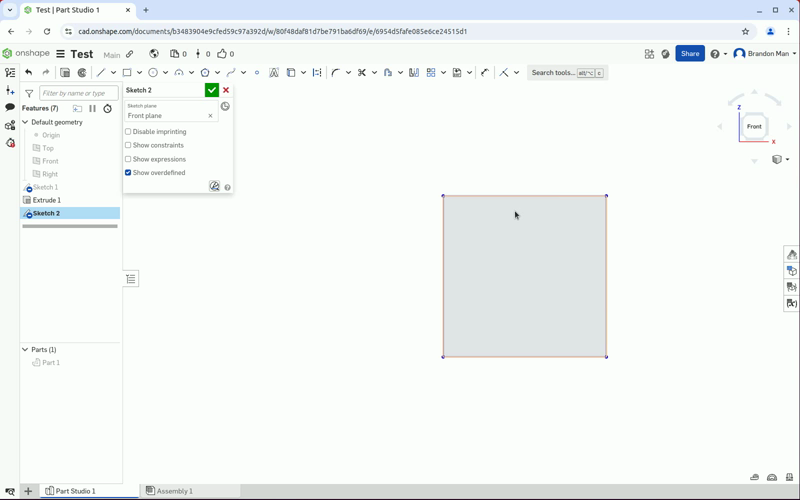
scroll(6)
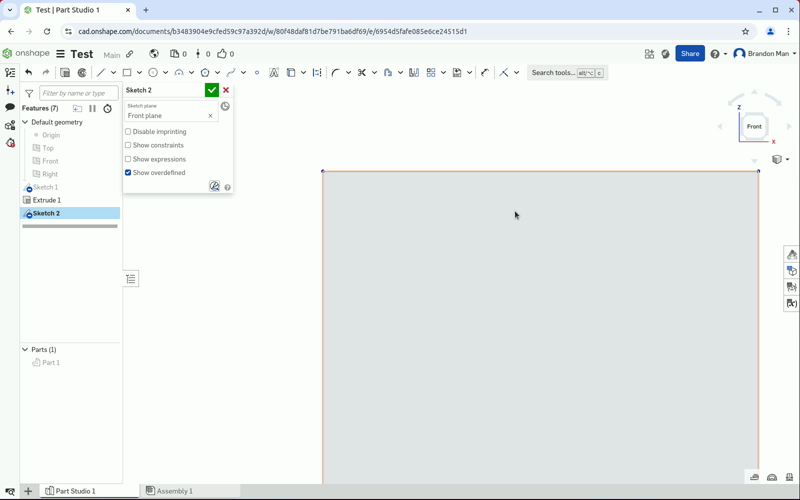
click(515, 210)
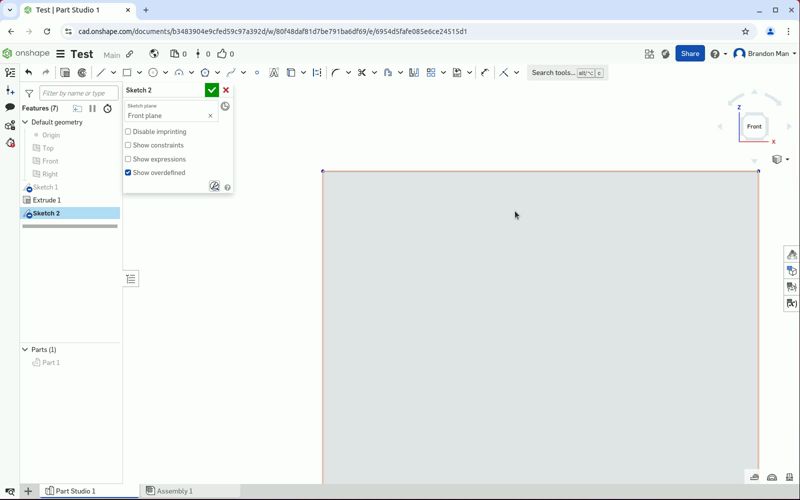
scroll(-6)
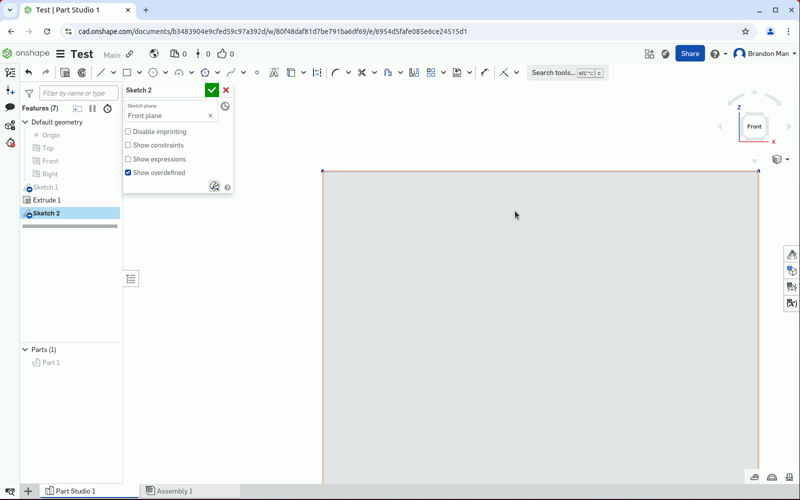
scroll(-6)
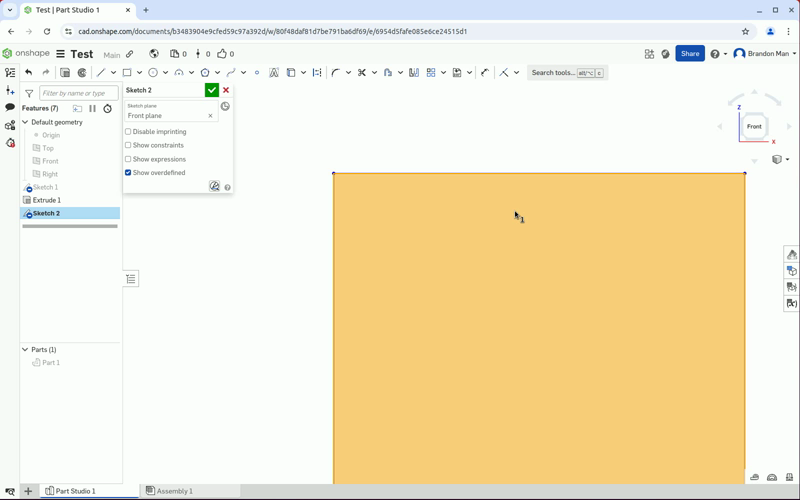
scroll(-6)
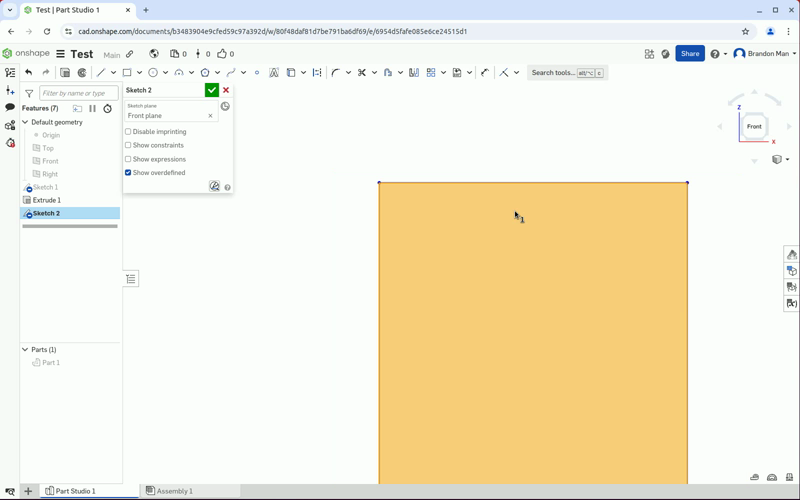
scroll(-6)
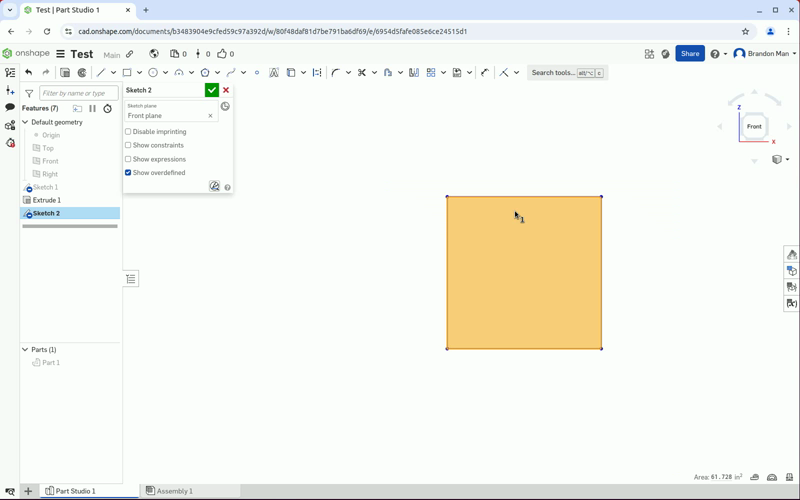
scroll(-6)
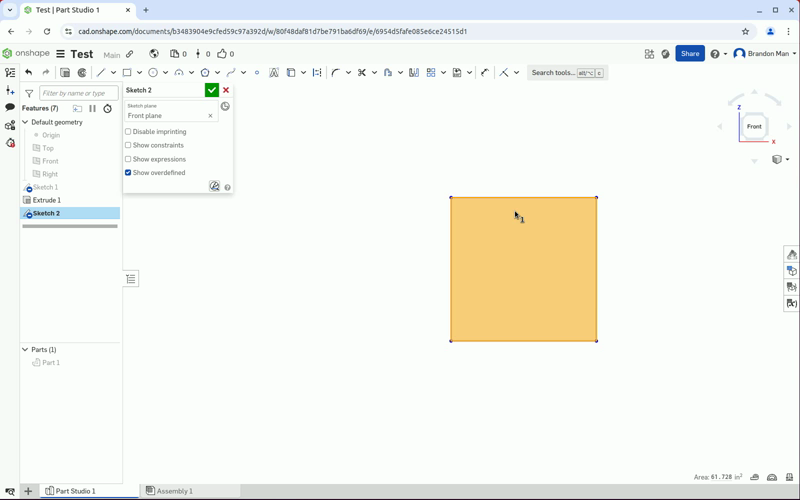
scroll(-6)
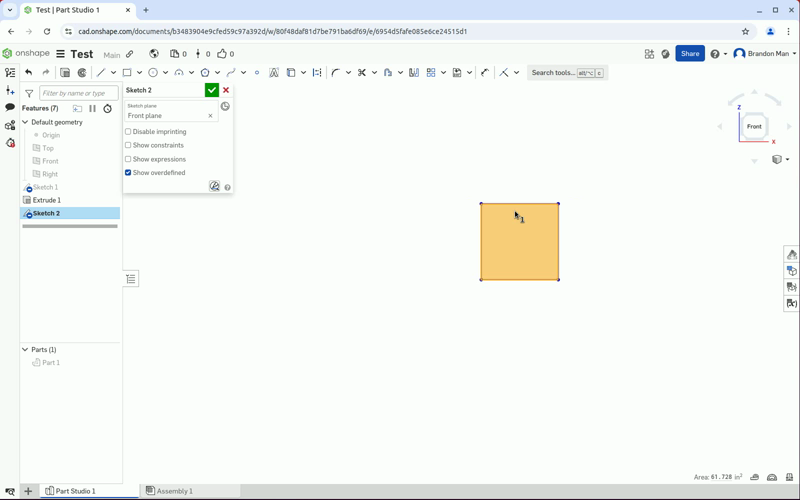
scroll(-6)
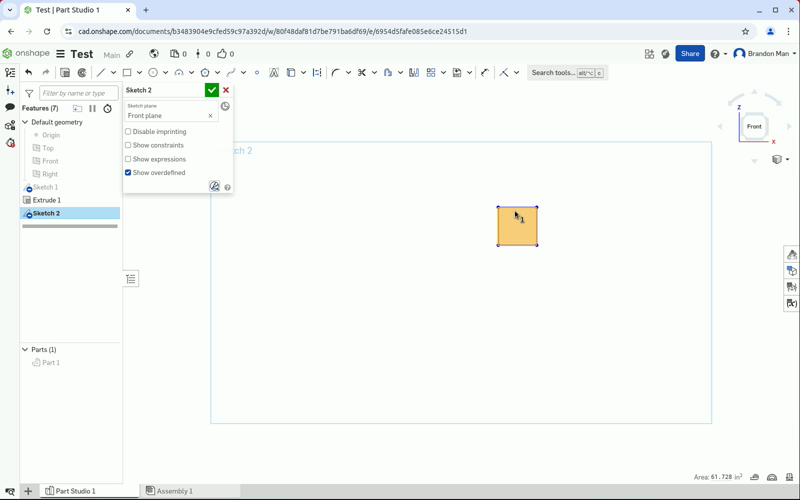
mouse_move(73, 352)
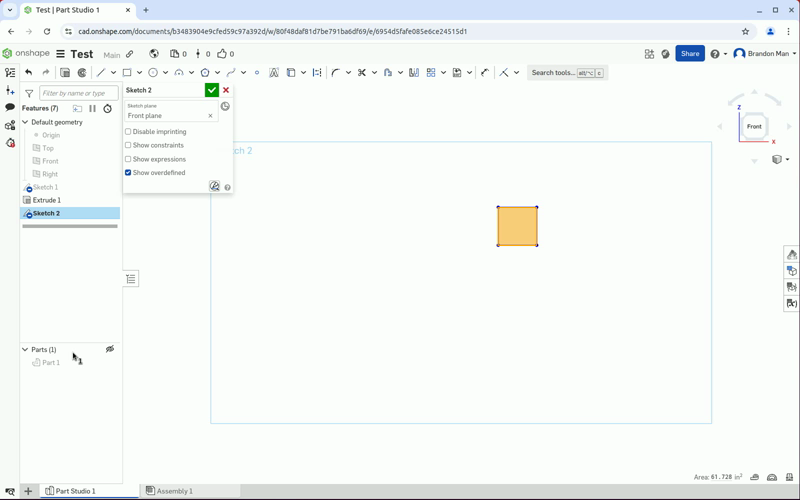
key(shift+y)
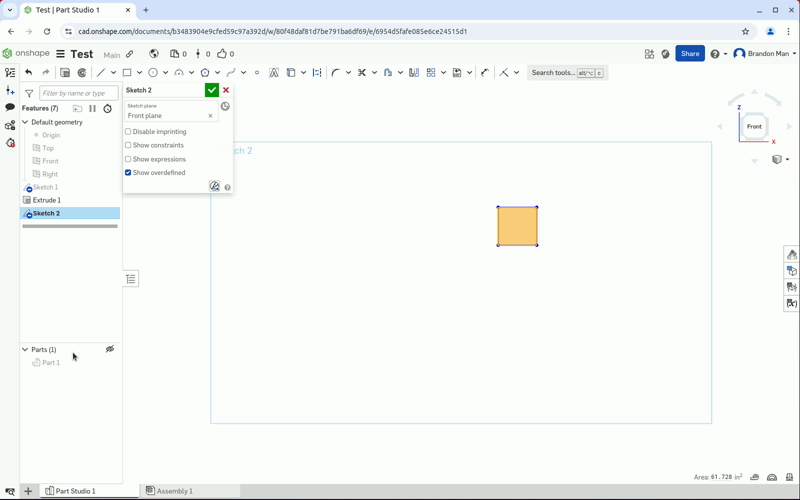
key(shift+e)
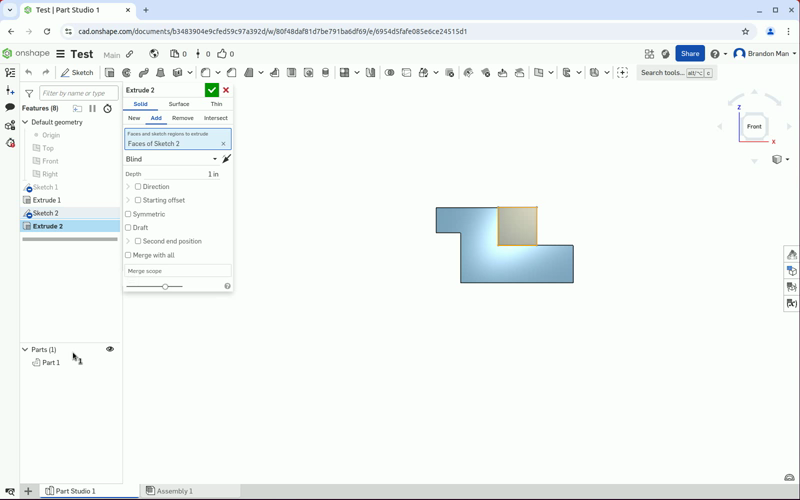
mouse_move(143, 106)
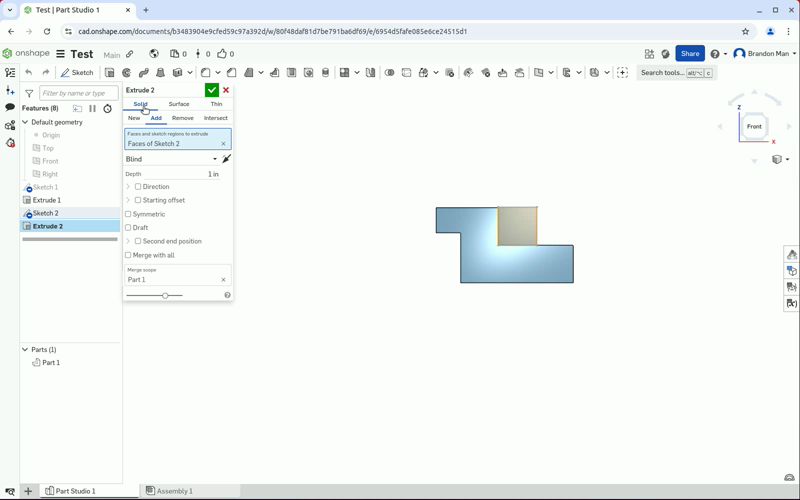
click(143, 106)
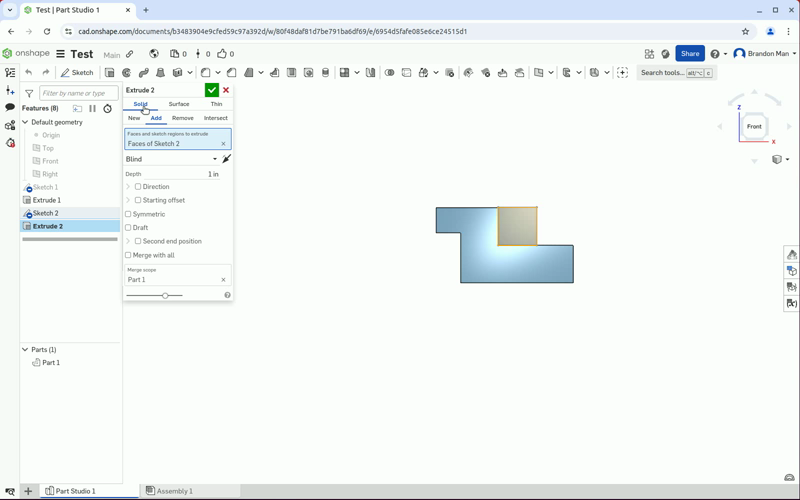
mouse_move(137, 120)
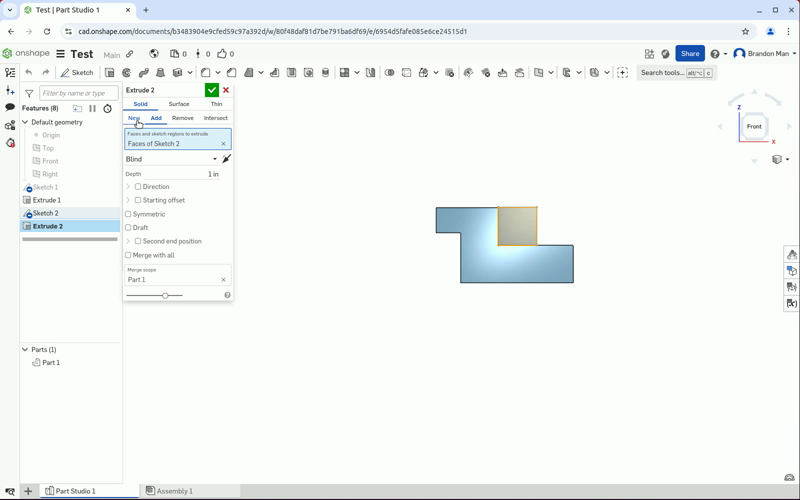
click(137, 120)
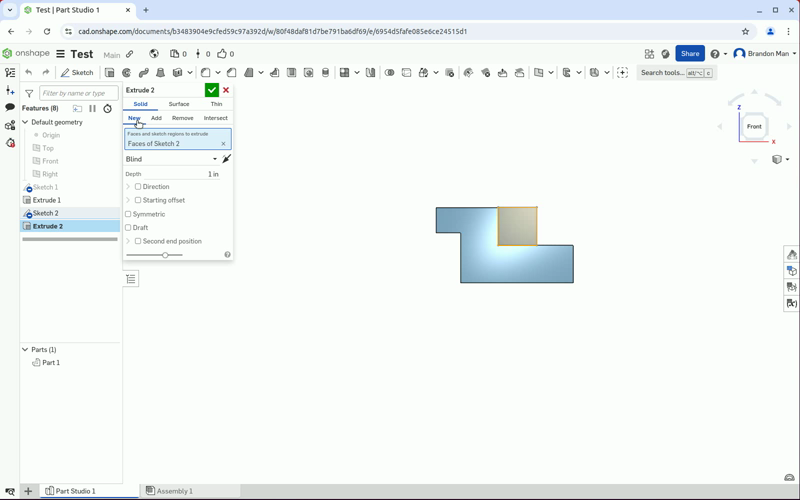
key(tab, 4)
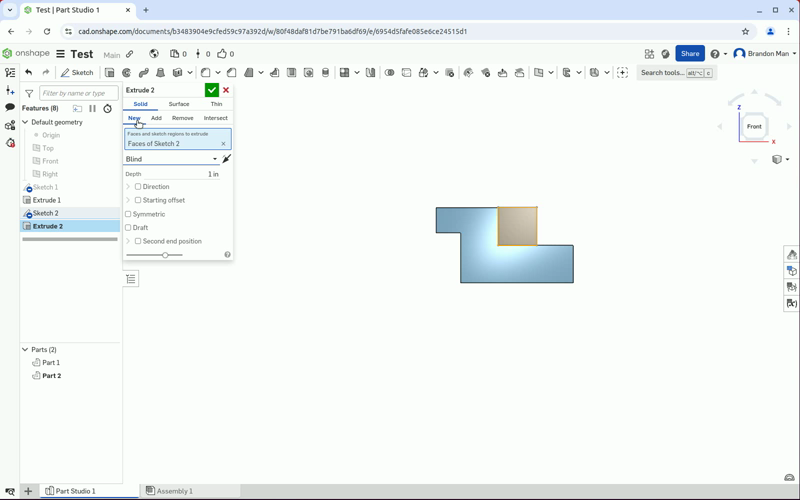
text(6.499)
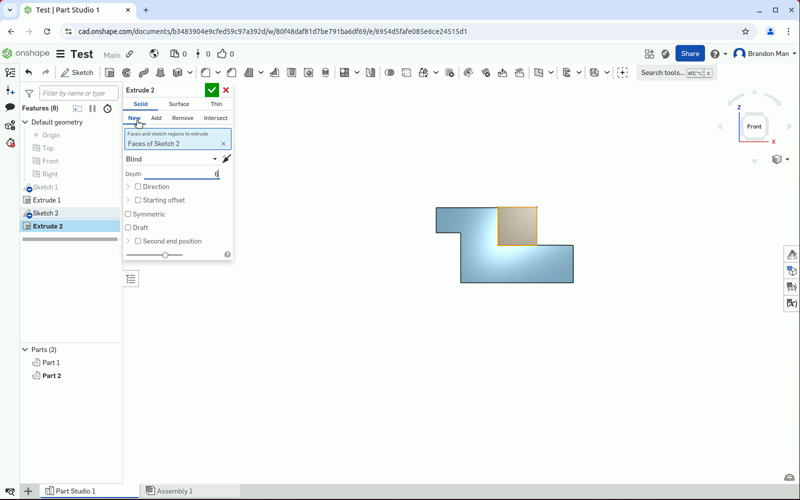
key(enter)
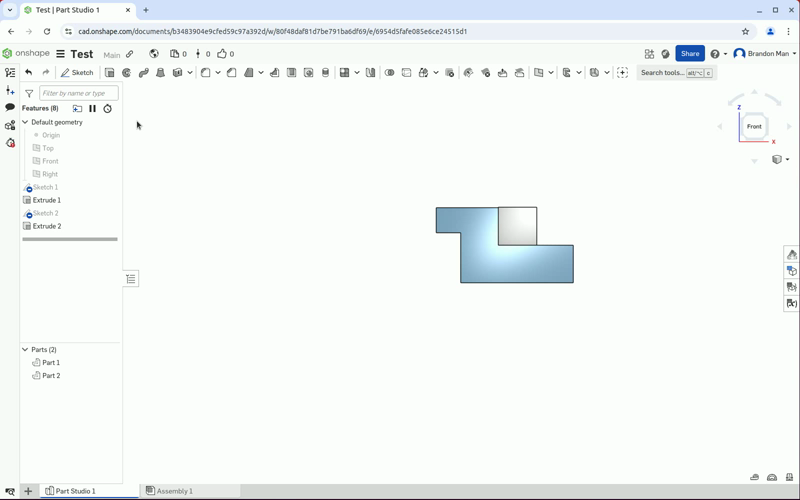
key(shift+h)
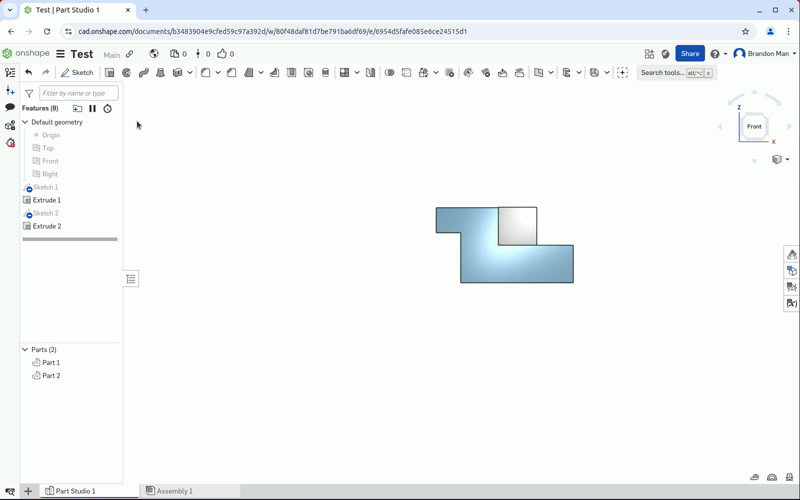
key(shift+h)
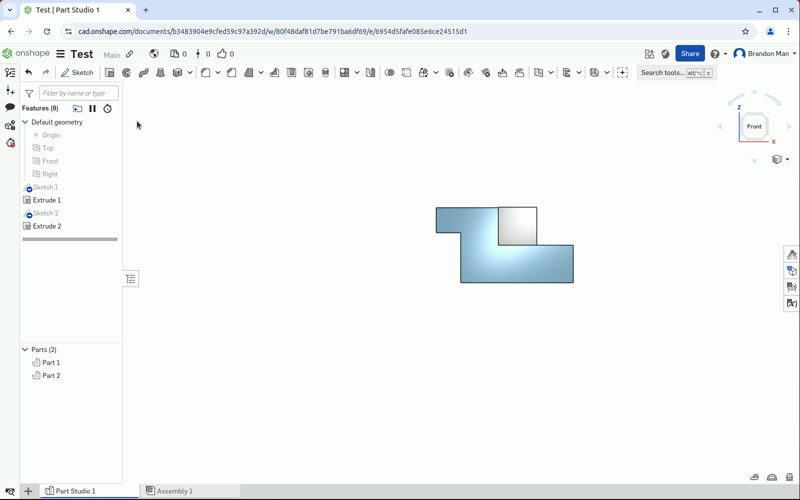
key(shift+7)
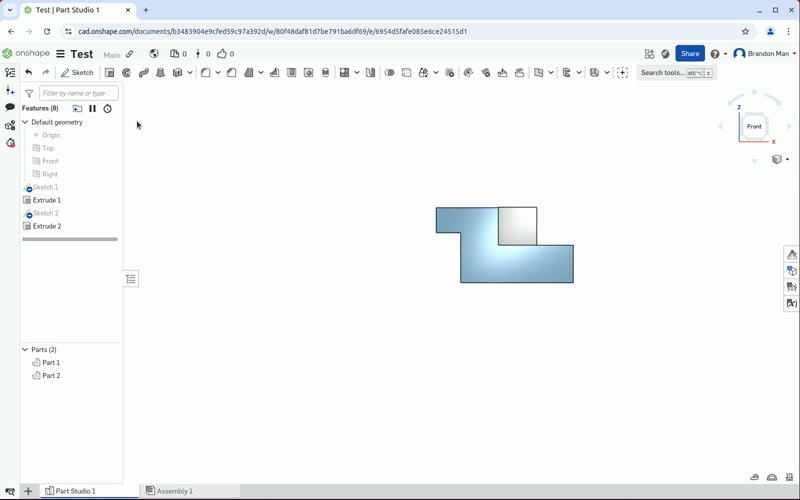
key(left, 2)
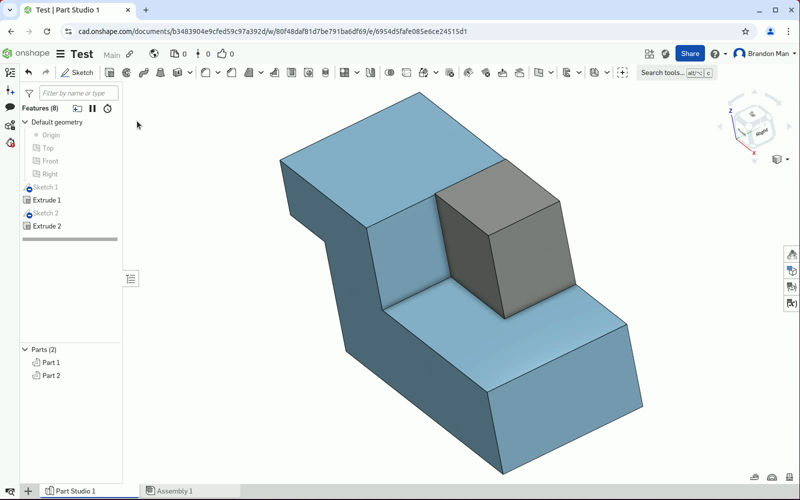
key(down, 2)
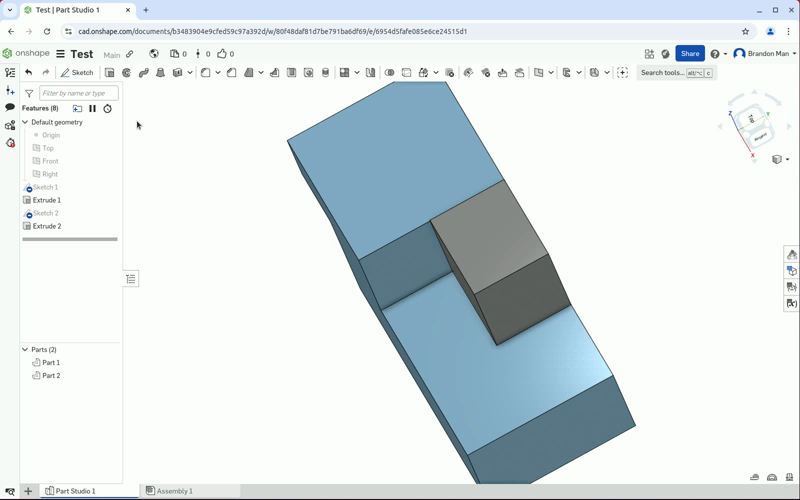
key(up, 2)
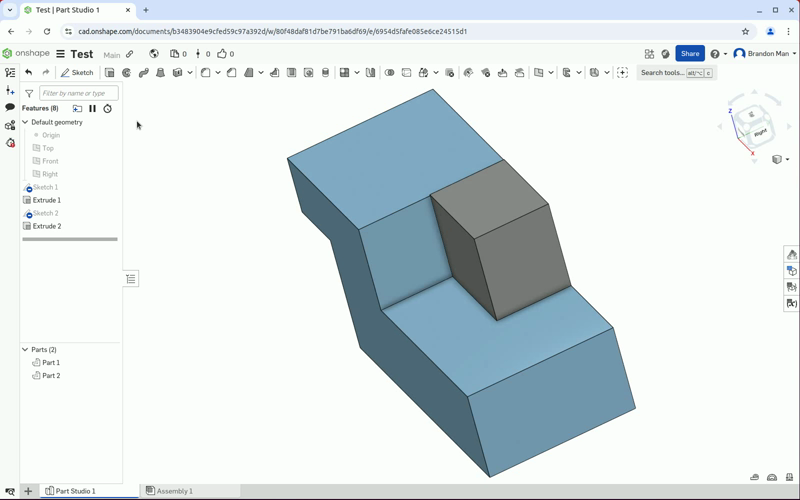
key(right, 2)
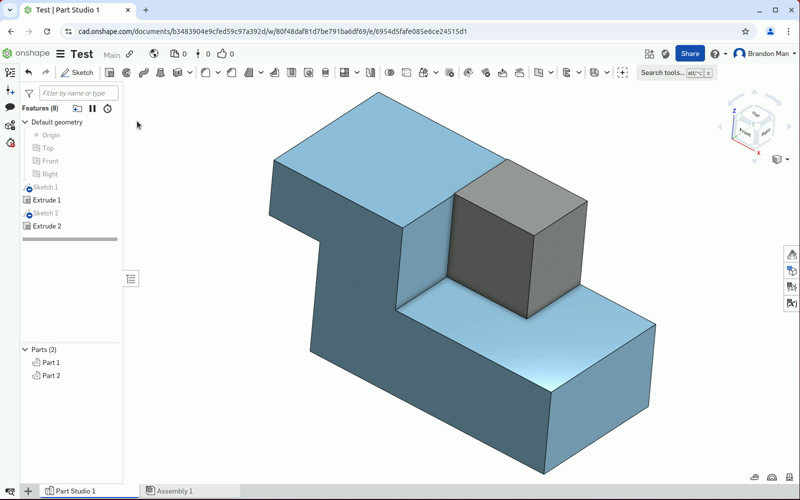
mouse_move(73, 189)
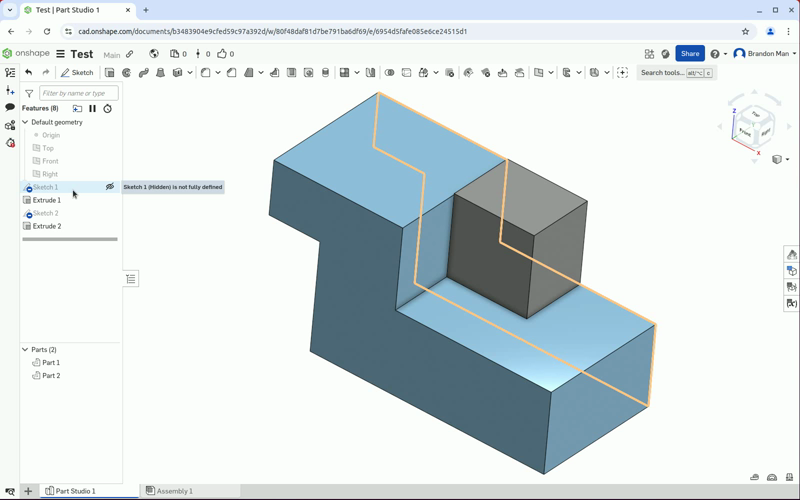
click(73, 189)